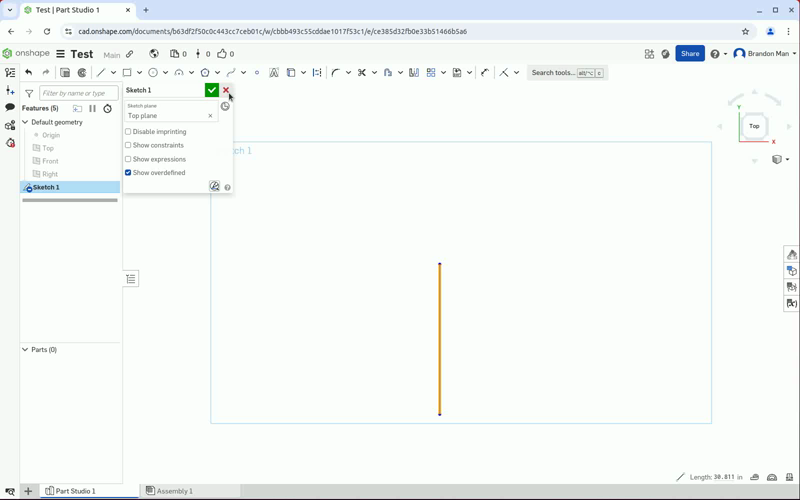
key(shift+h)
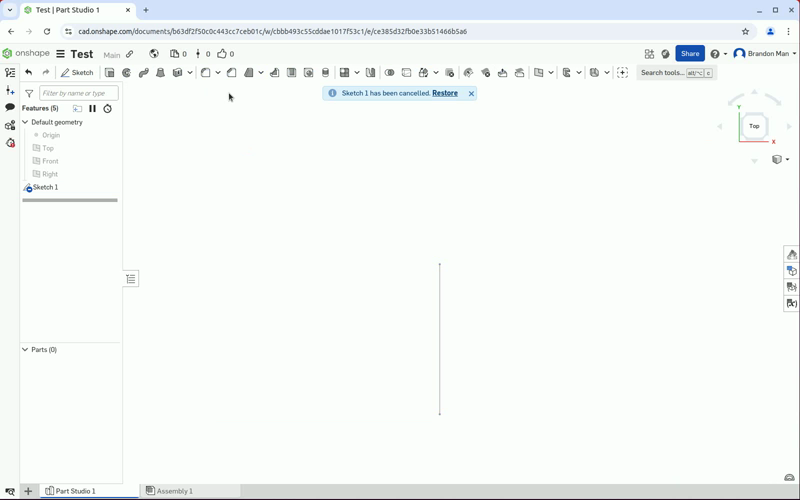
key(shift+s)
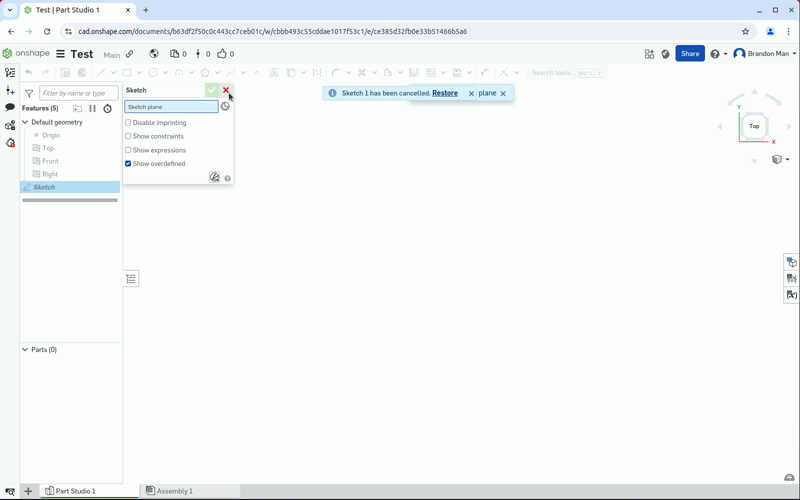
mouse_move(73, 150)
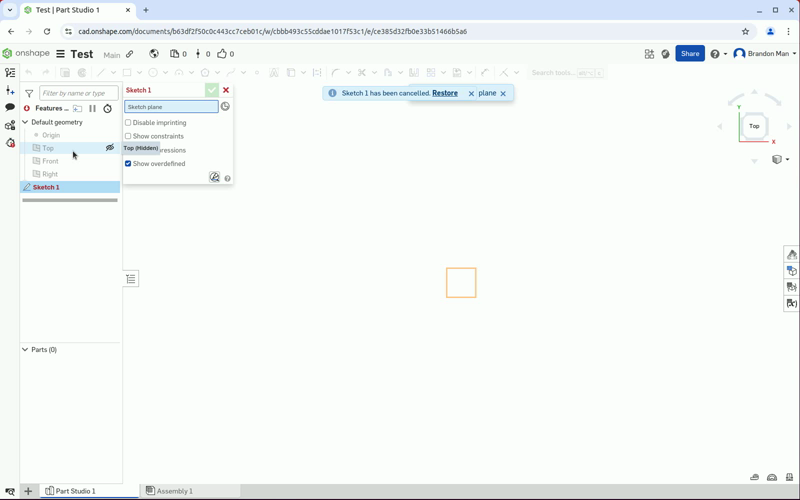
click(73, 150)
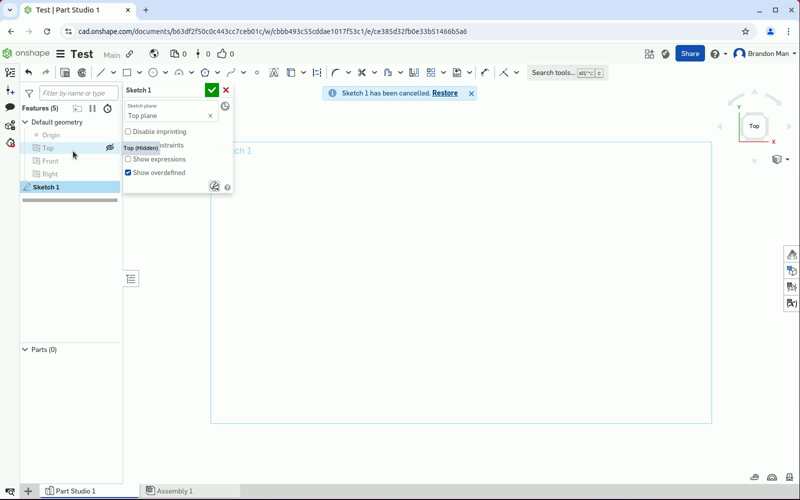
mouse_move(73, 352)
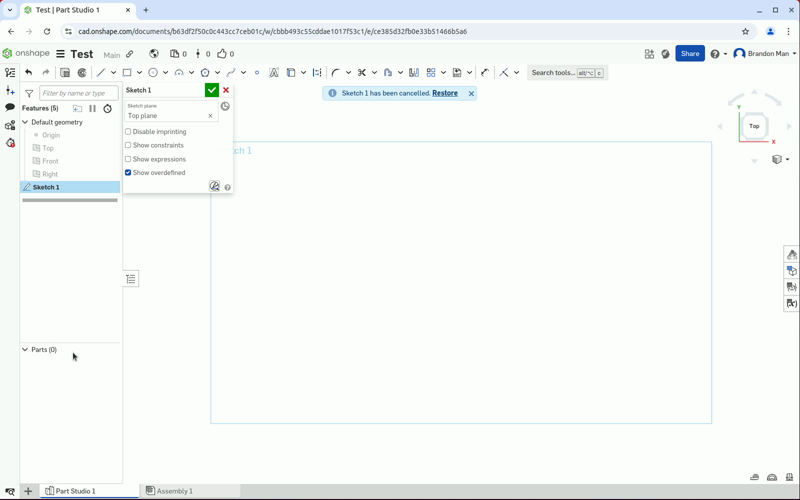
key(y)
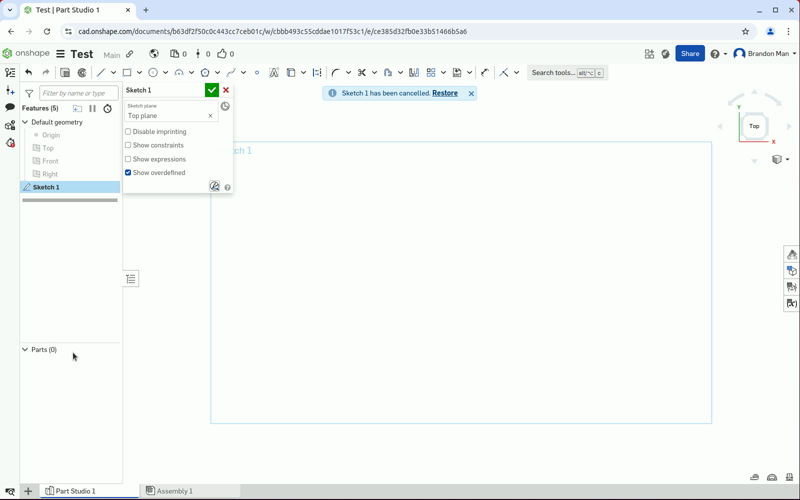
key(a)
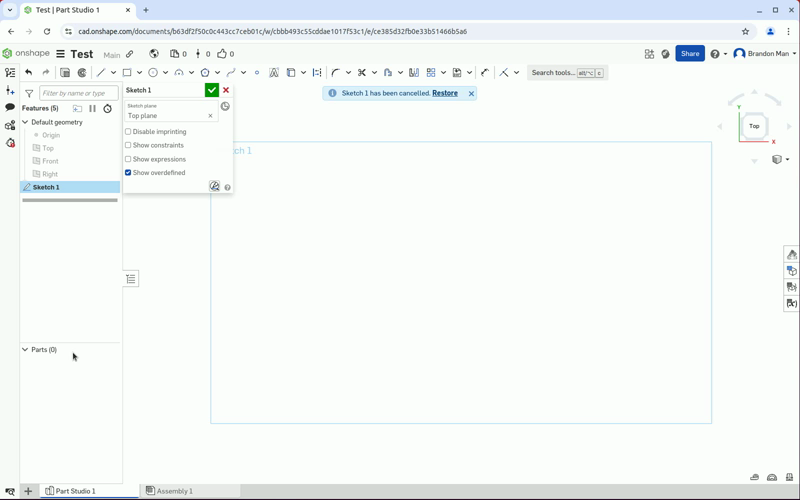
key_down(shift)
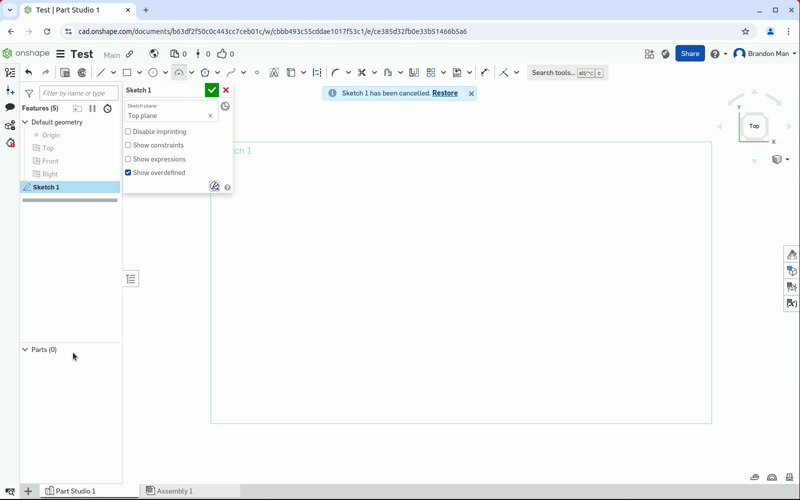
mouse_move(452, 186)
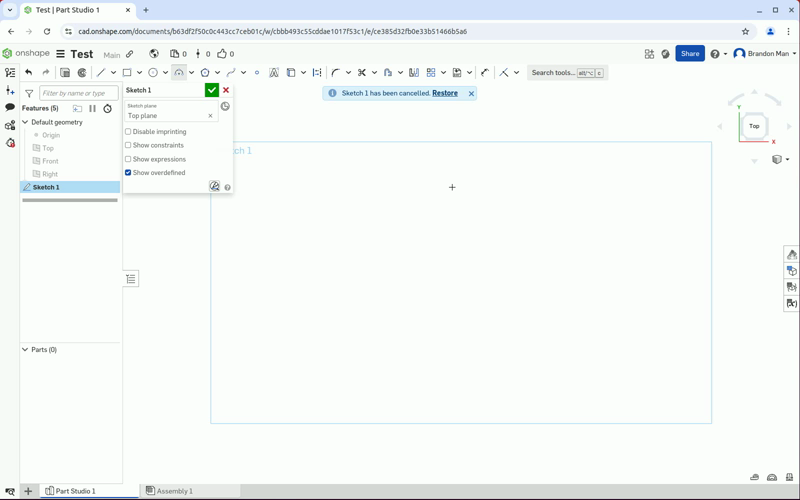
click(452, 186)
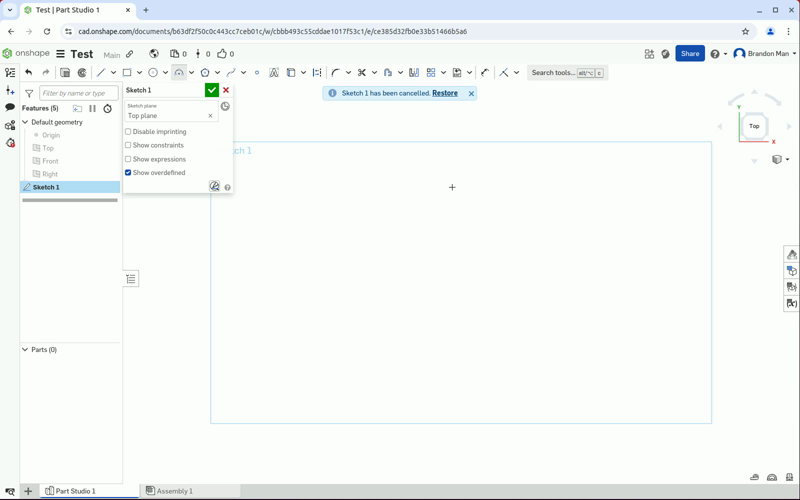
key_up(shift)
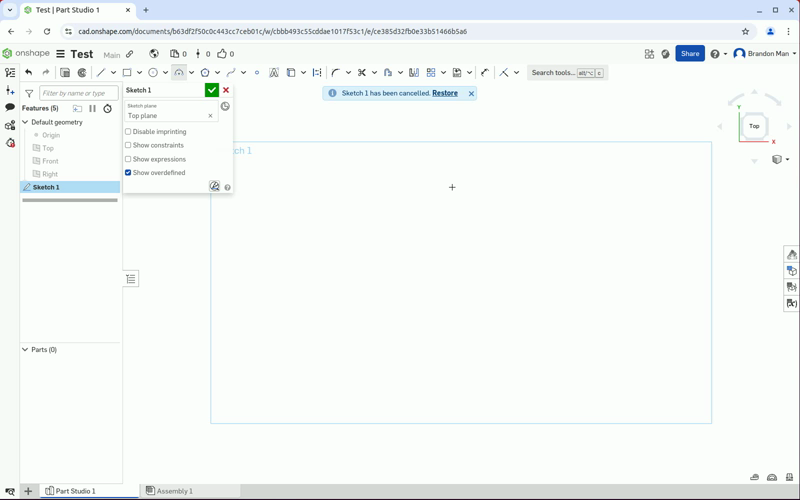
key_down(shift)
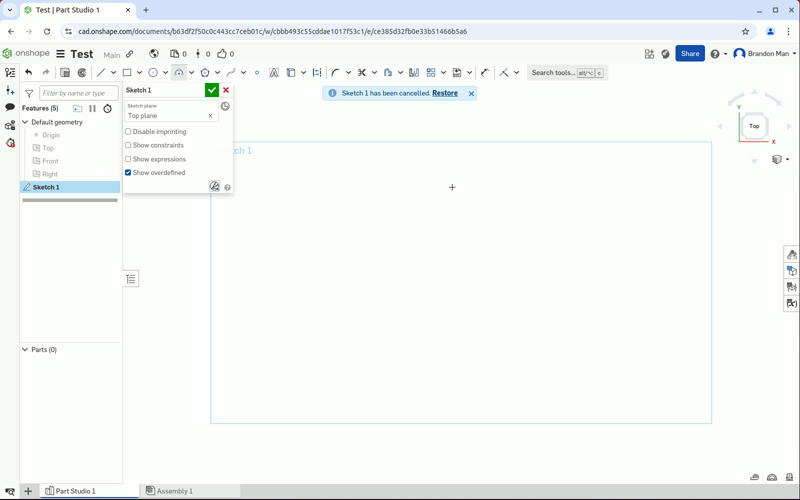
mouse_move(469, 186)
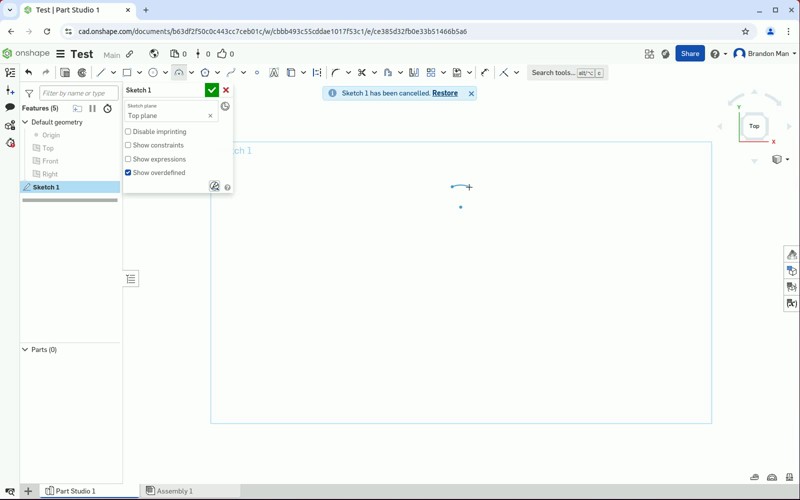
click(469, 186)
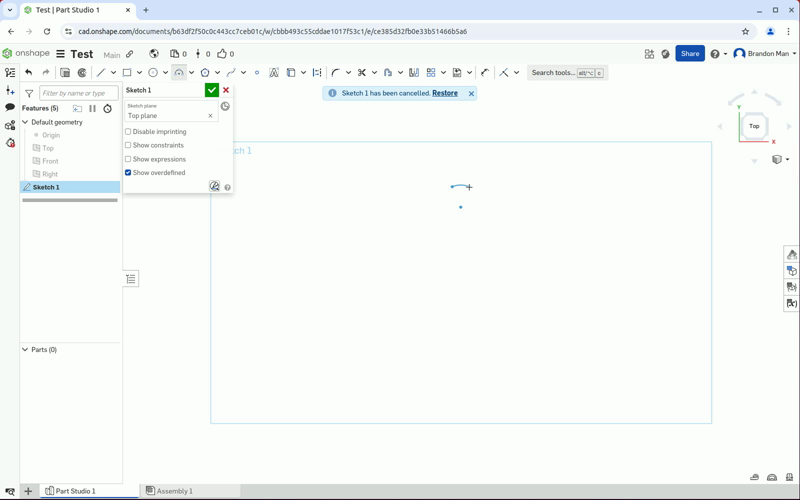
mouse_move(460, 185)
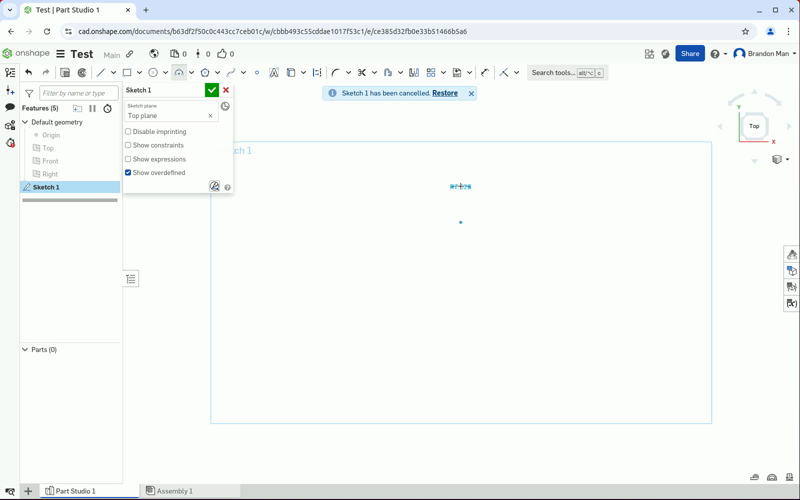
click(460, 185)
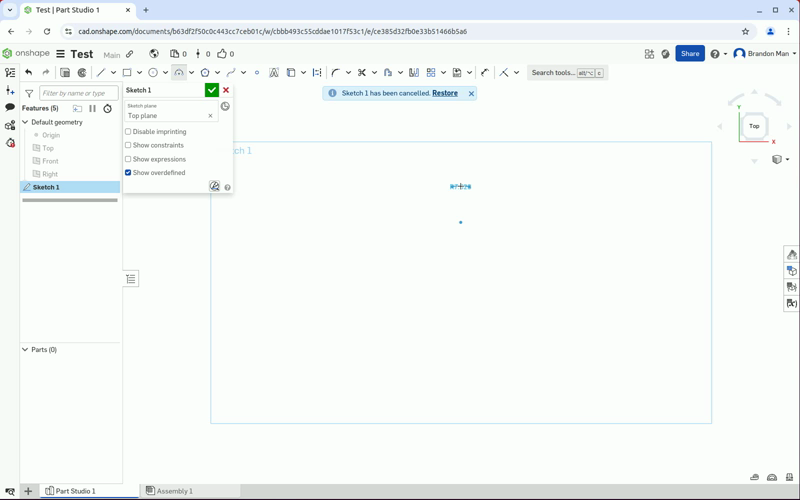
key_up(shift)
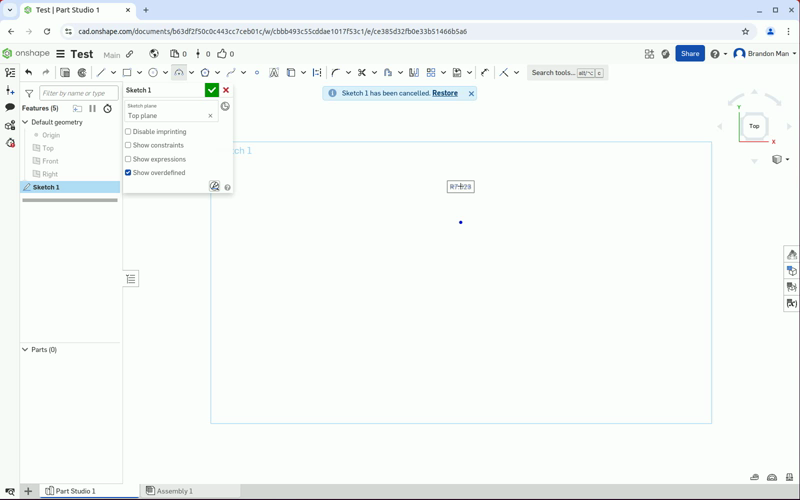
mouse_move(469, 186)
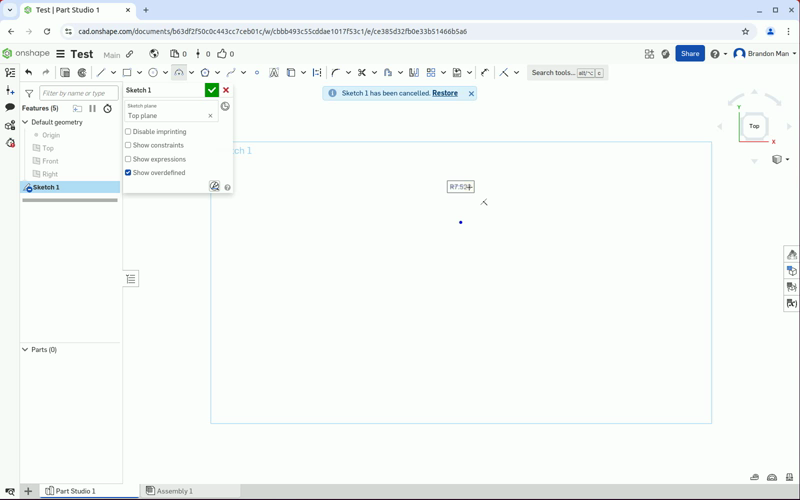
click(469, 186)
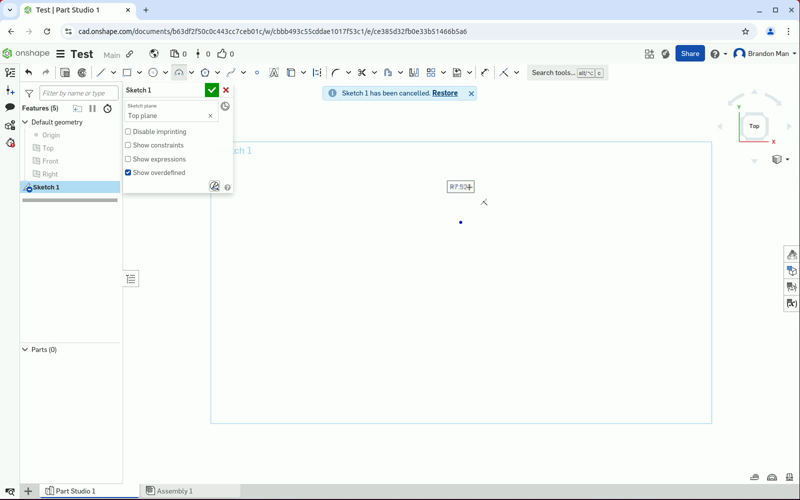
mouse_move(452, 186)
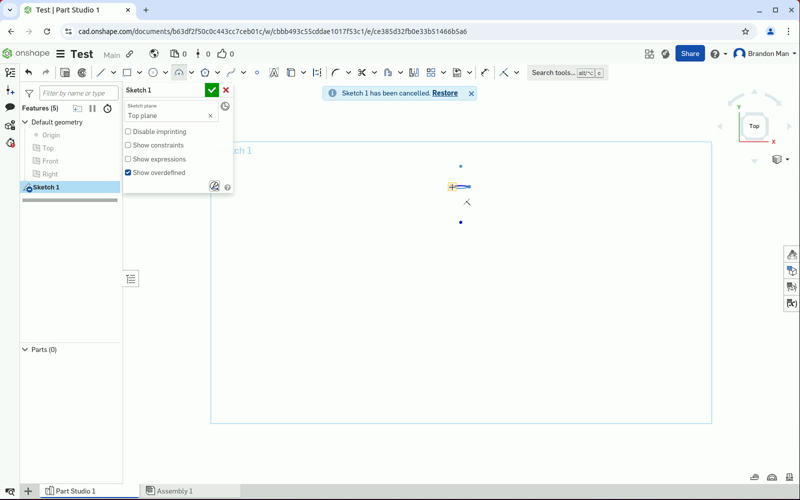
click(452, 186)
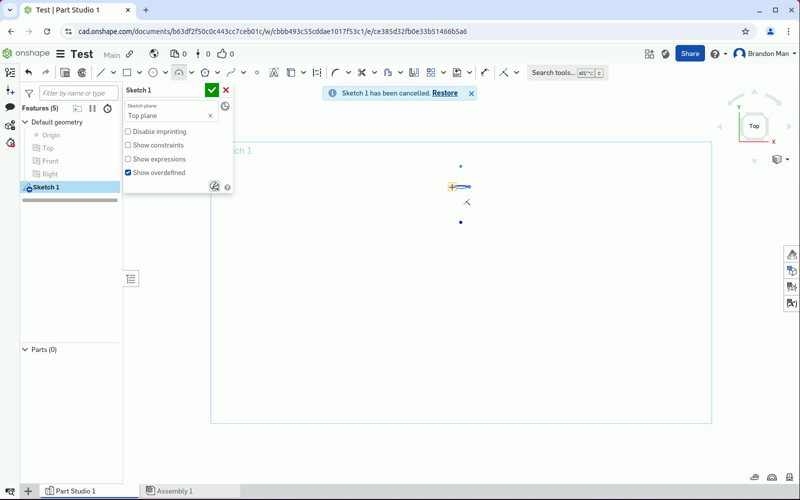
key_down(shift)
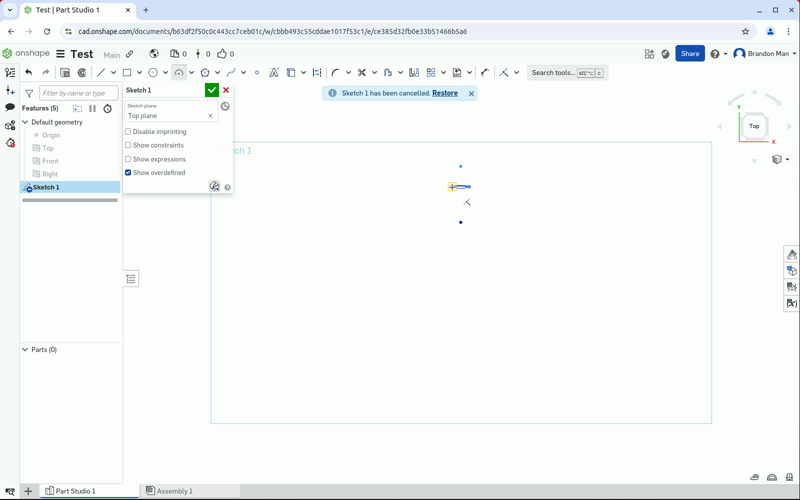
mouse_move(460, 170)
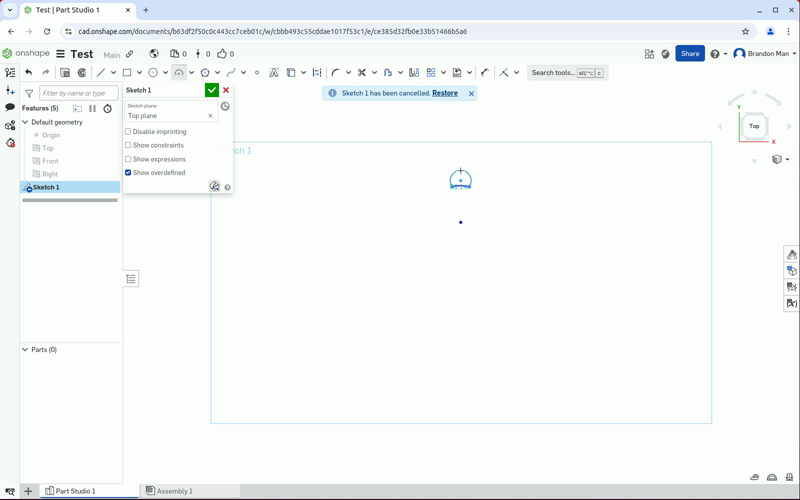
click(460, 170)
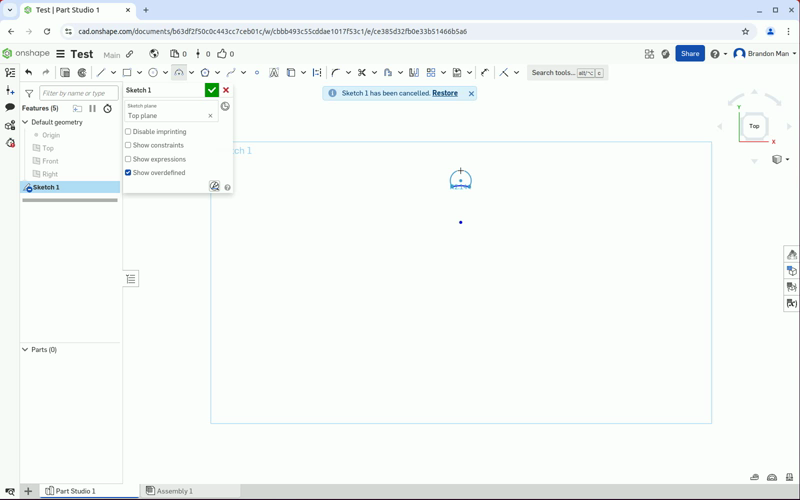
key_up(shift)
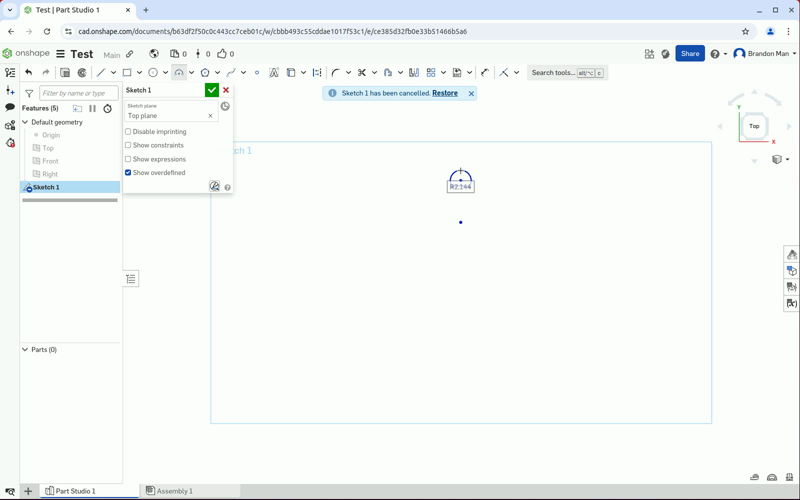
key(esc)
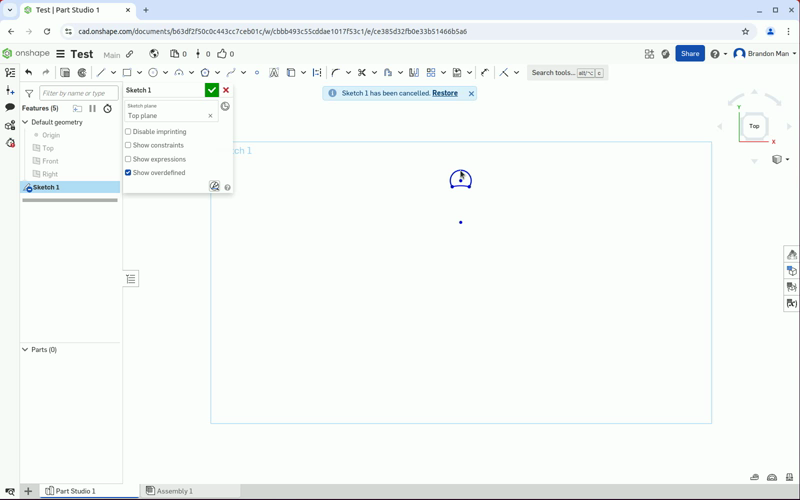
mouse_move(458, 178)
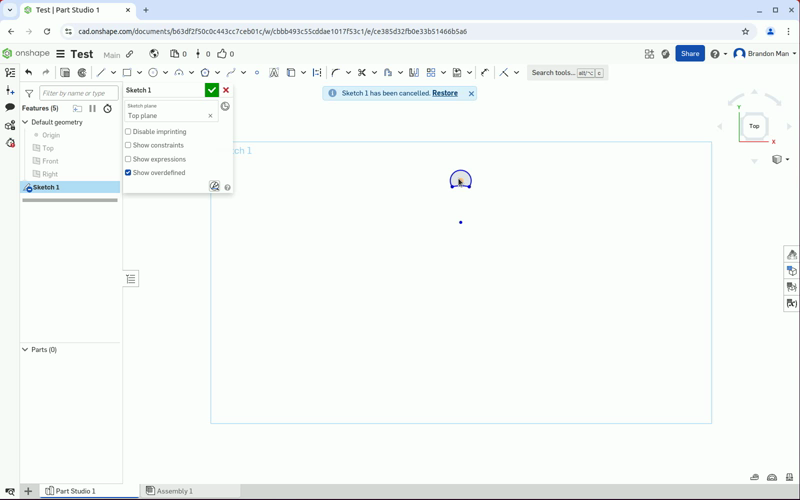
scroll(6)
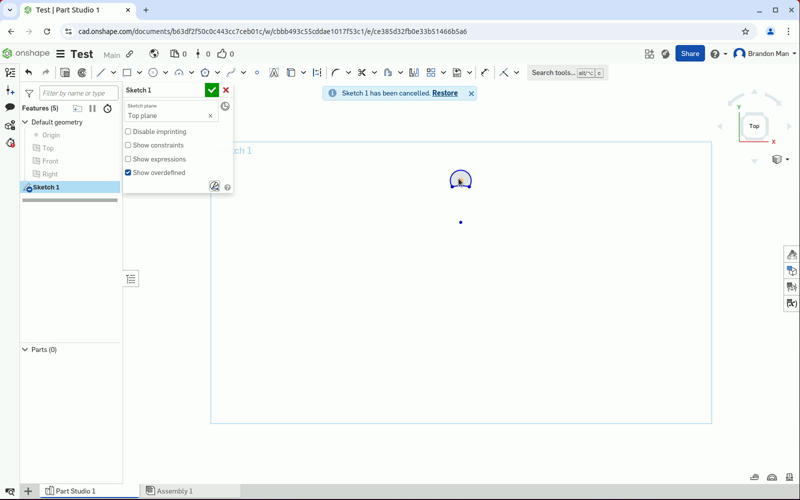
scroll(6)
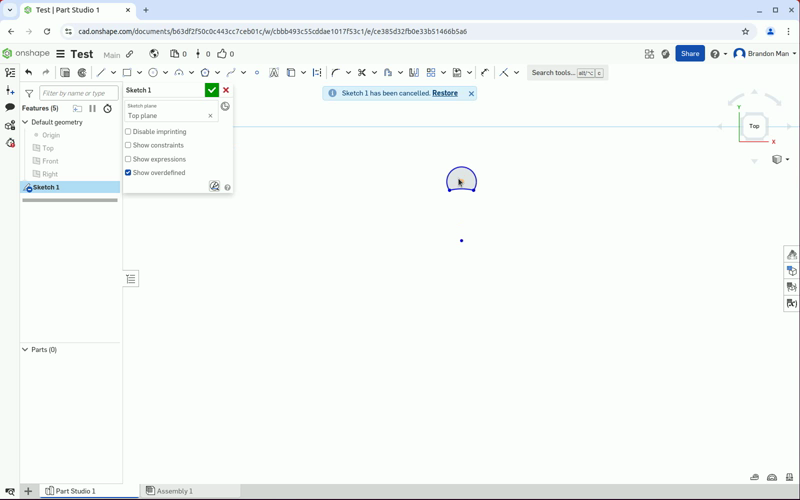
scroll(6)
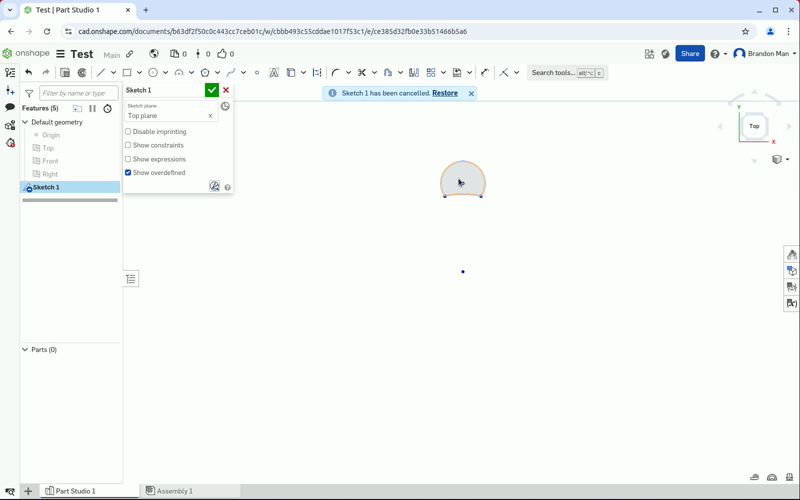
scroll(6)
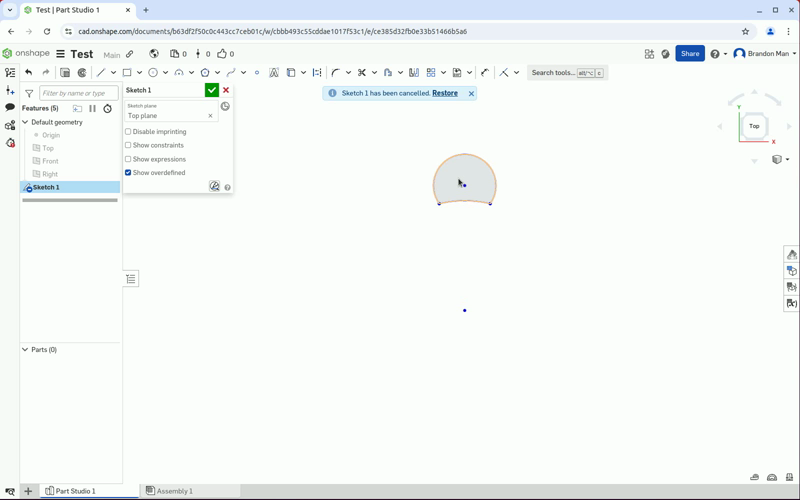
scroll(6)
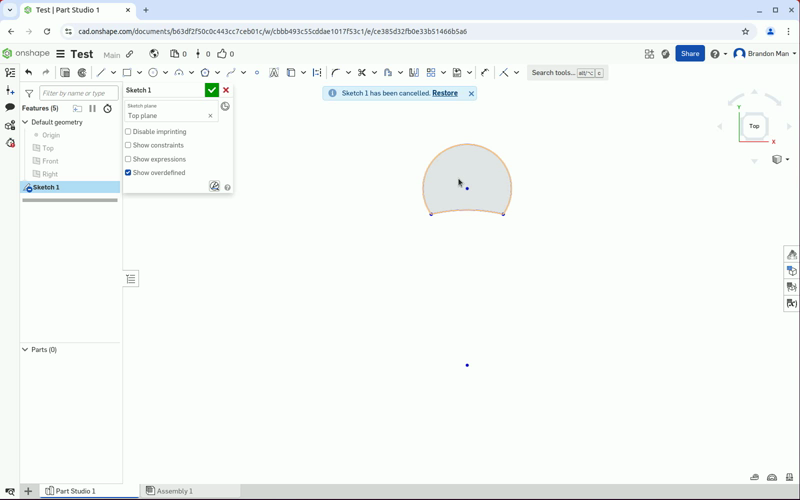
scroll(6)
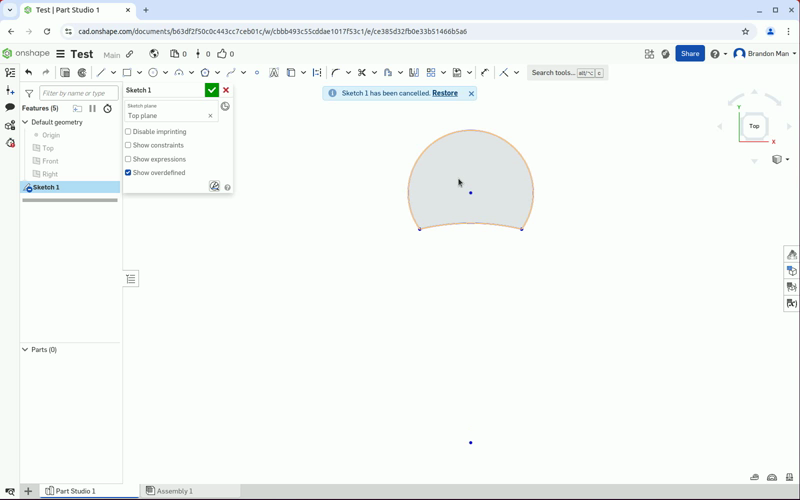
scroll(6)
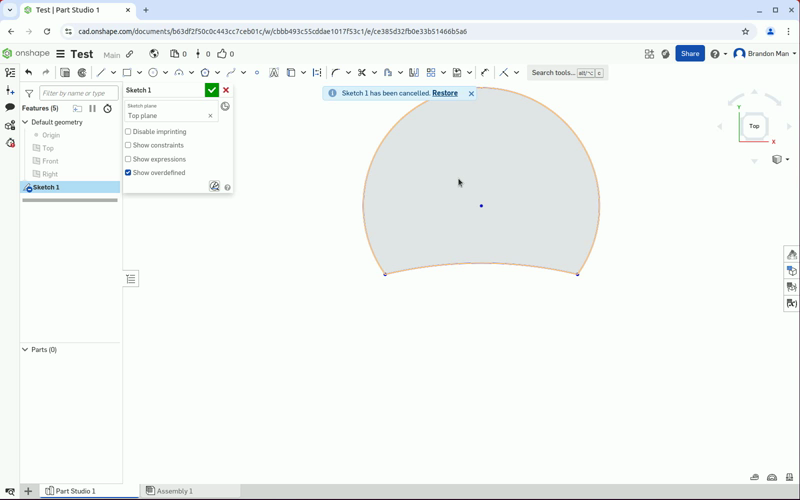
click(458, 178)
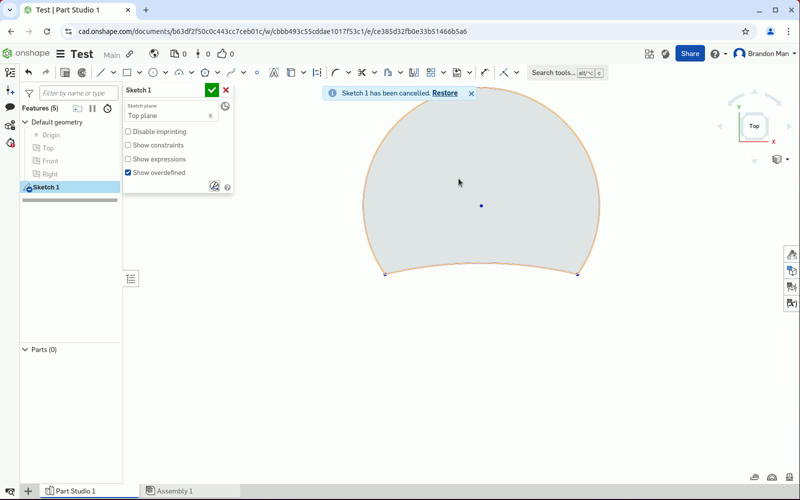
scroll(-6)
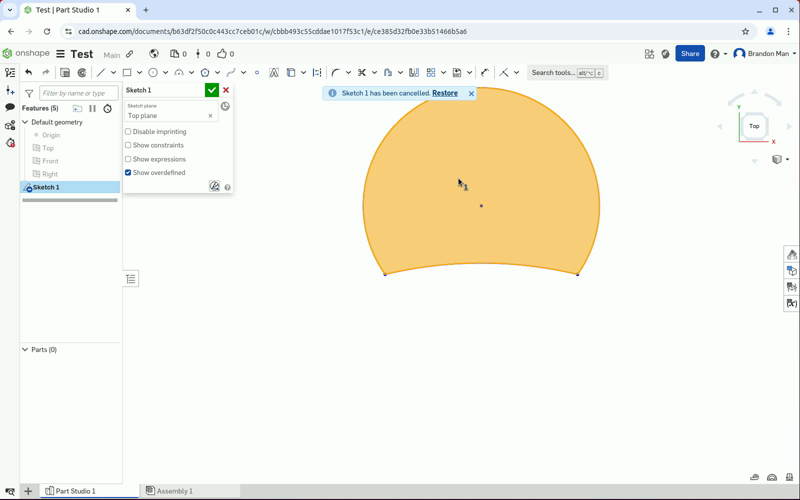
scroll(-6)
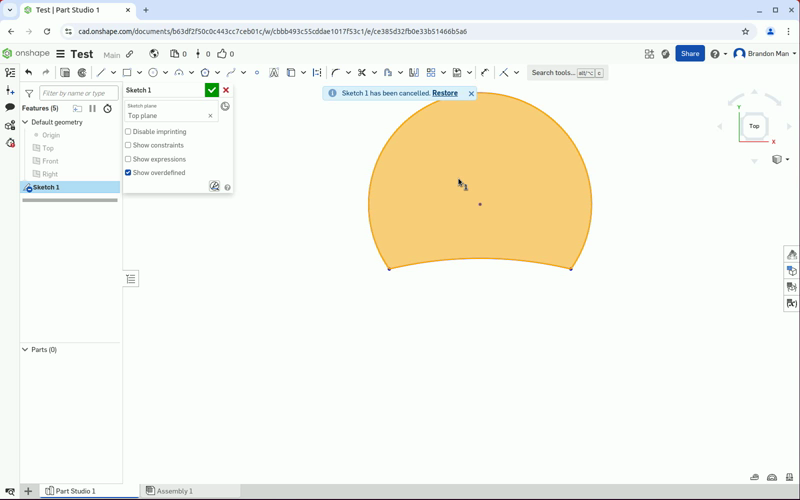
scroll(-6)
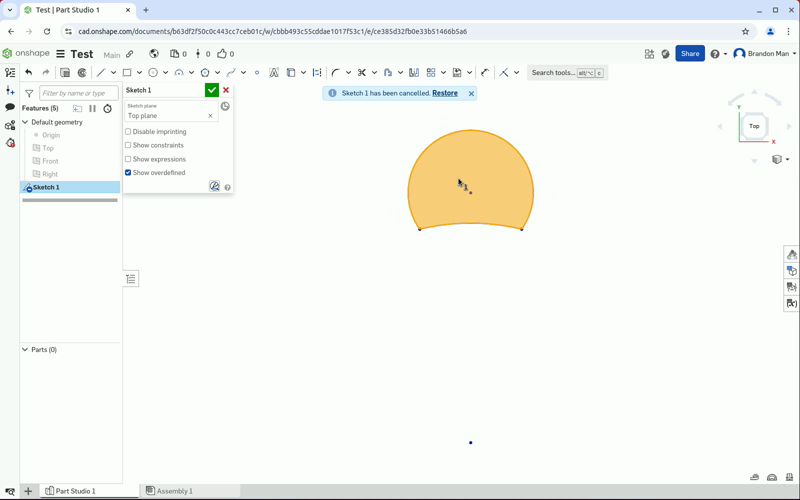
scroll(-6)
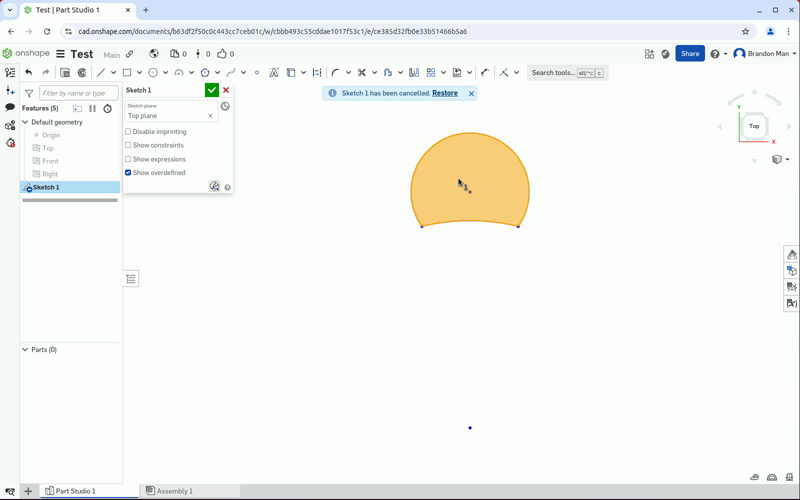
scroll(-6)
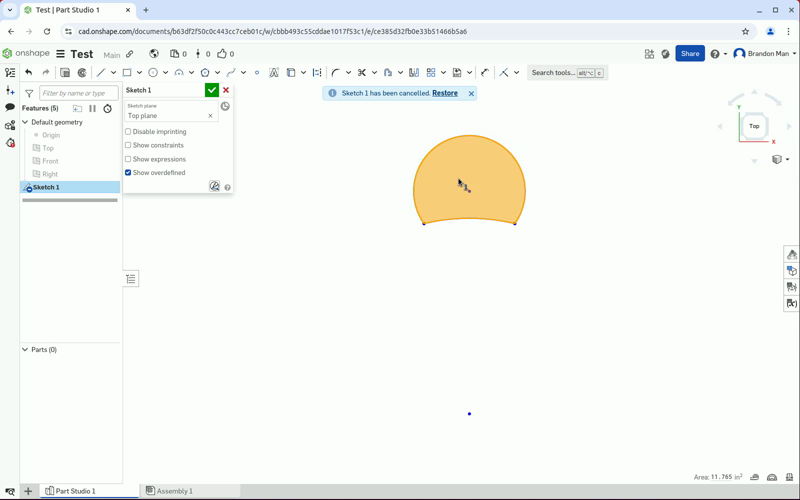
scroll(-6)
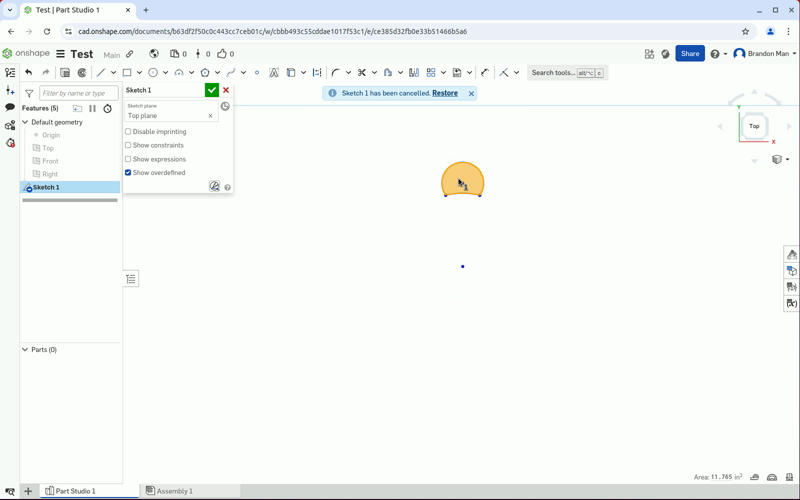
scroll(-6)
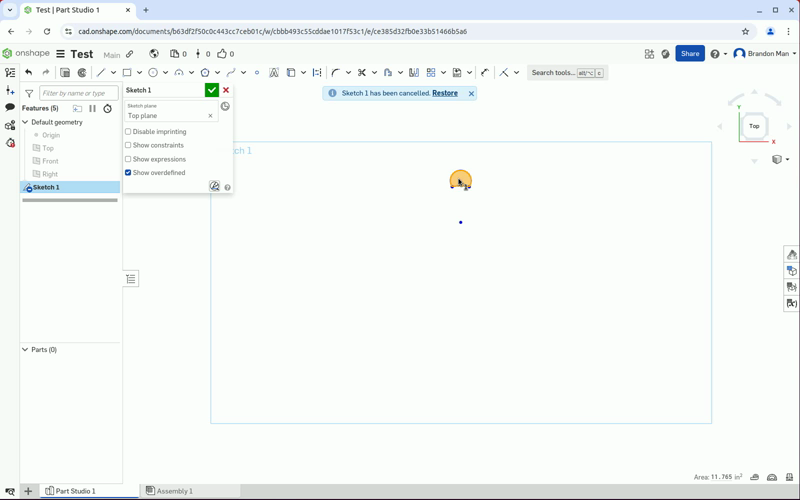
mouse_move(73, 352)
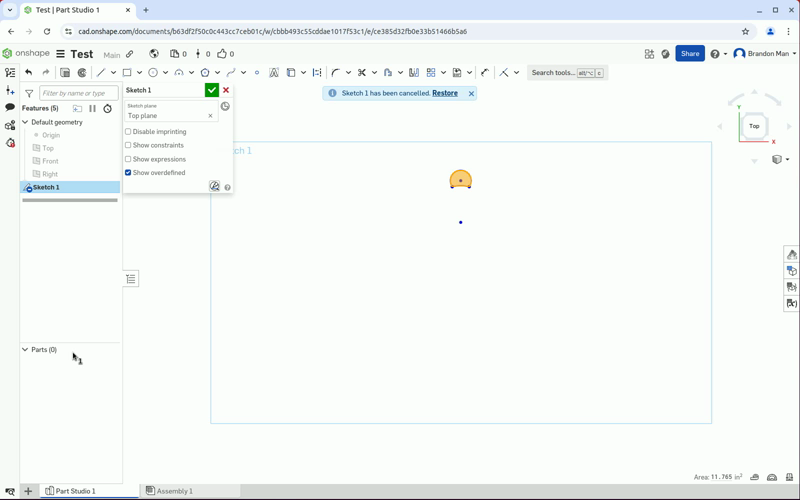
key(shift+y)
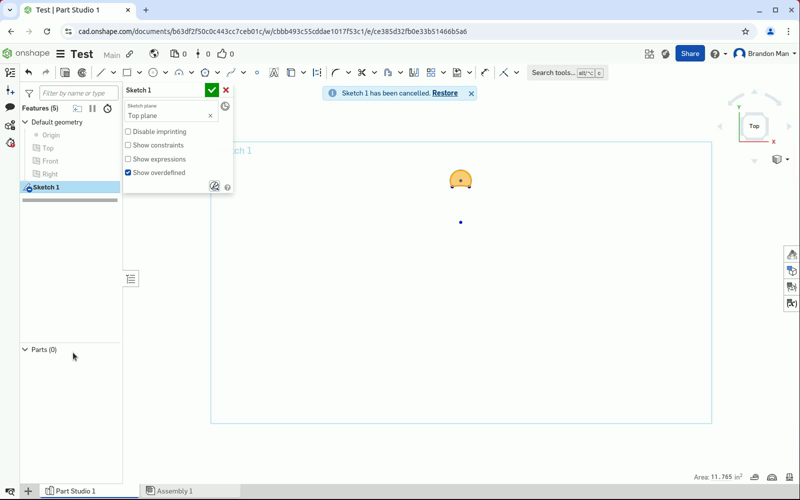
key(shift+e)
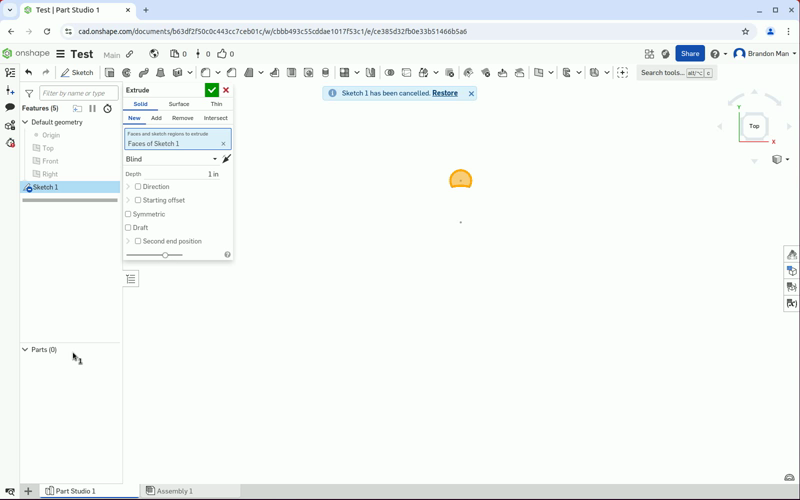
mouse_move(143, 106)
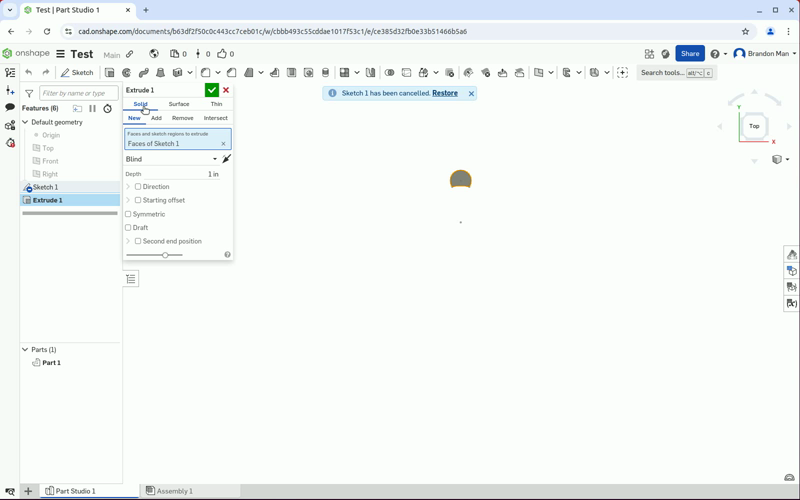
click(143, 106)
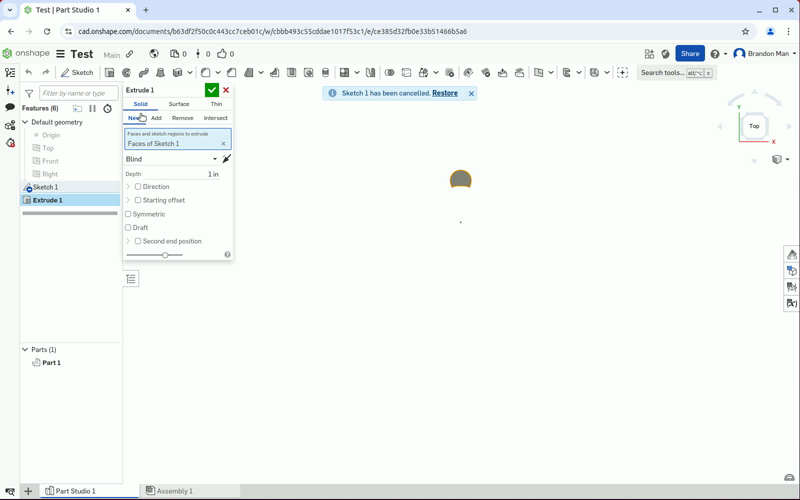
mouse_move(137, 120)
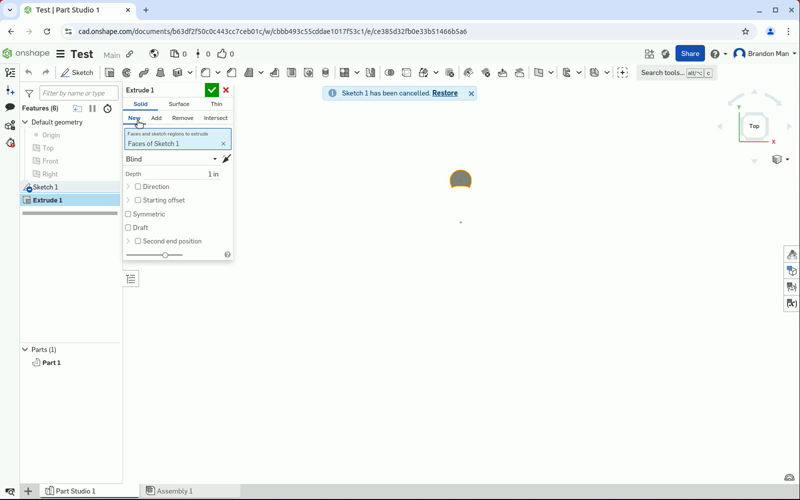
click(137, 120)
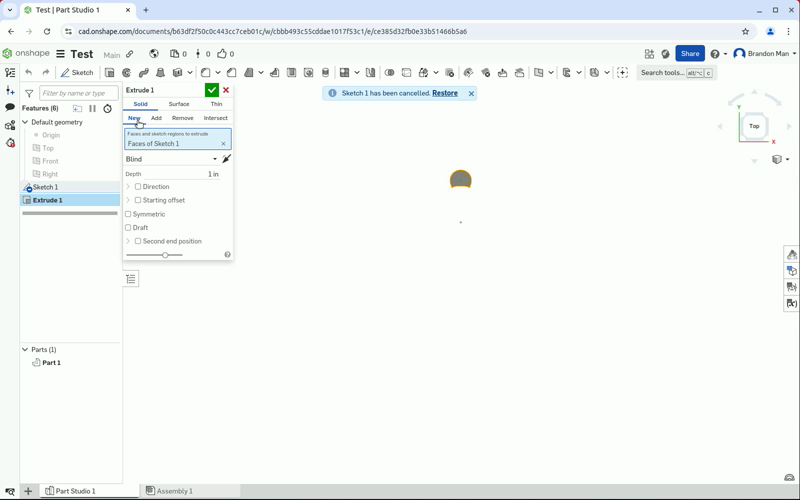
key(tab, 4)
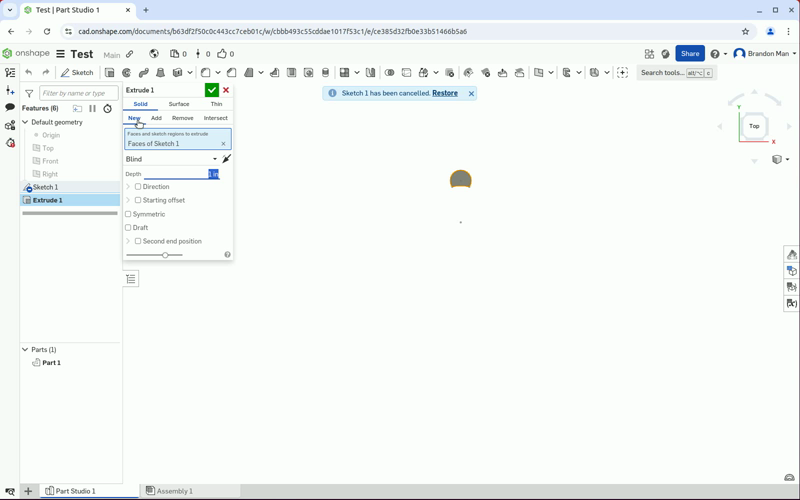
text(4.092)
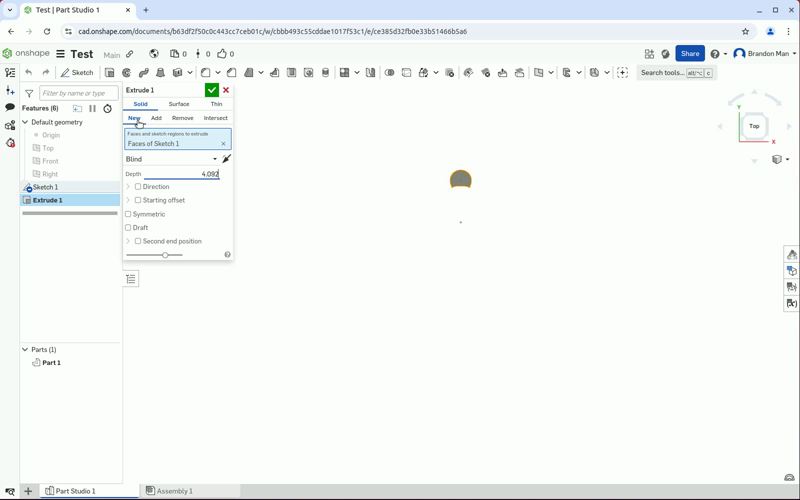
key(enter)
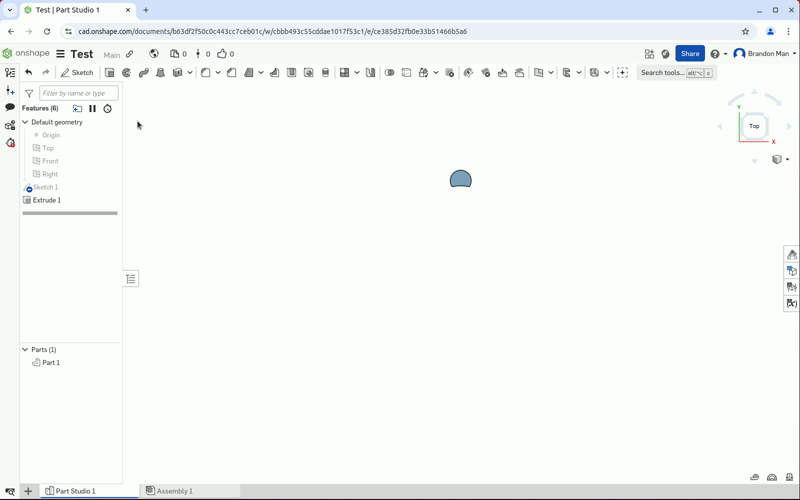
key(shift+h)
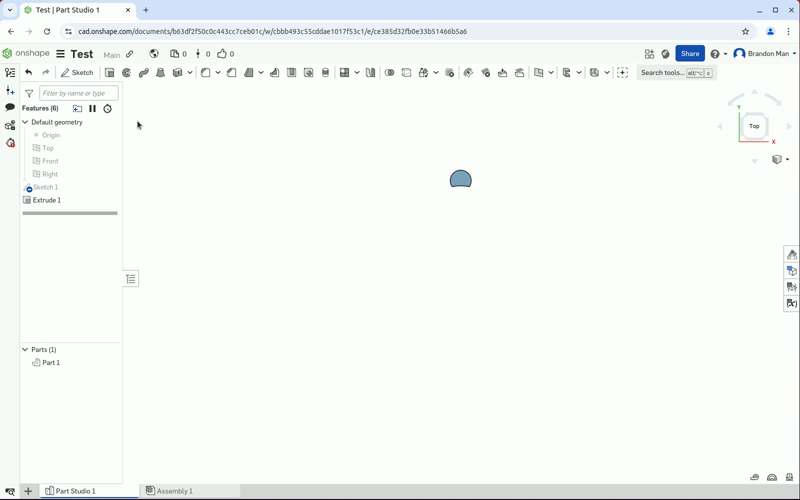
key(shift+h)
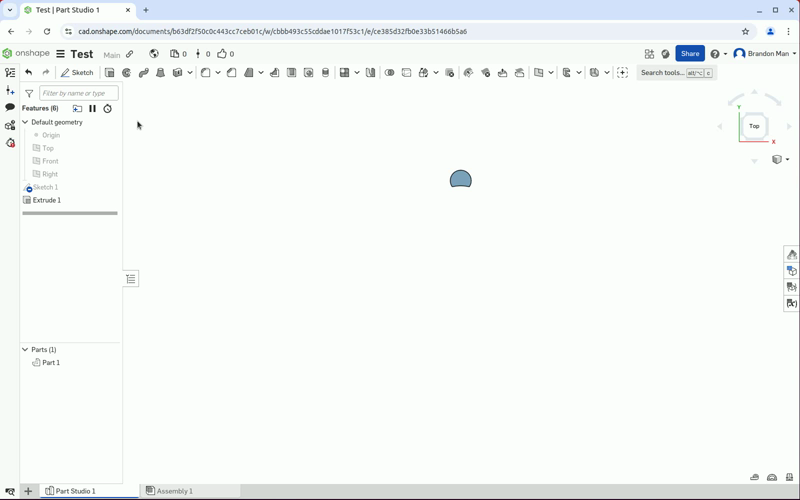
mouse_move(73, 189)
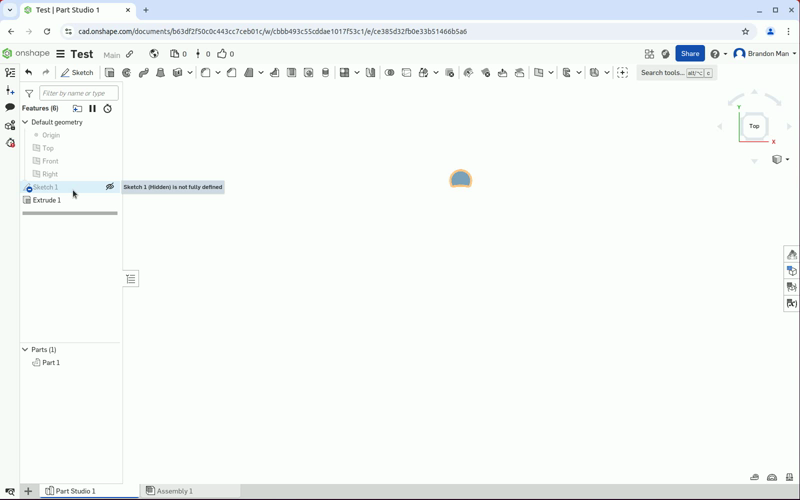
click(73, 189)
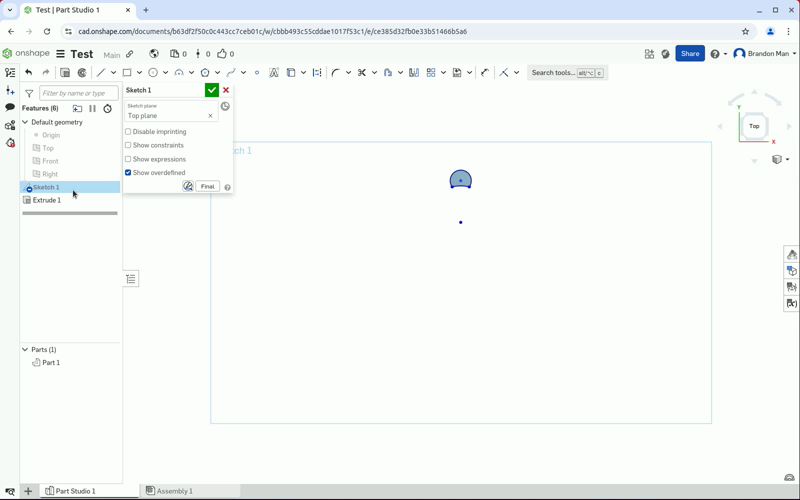
mouse_move(229, 92)
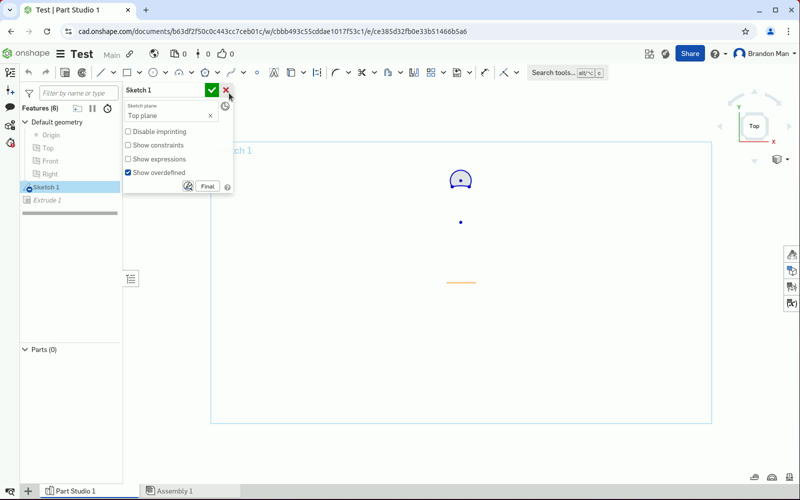
click(229, 92)
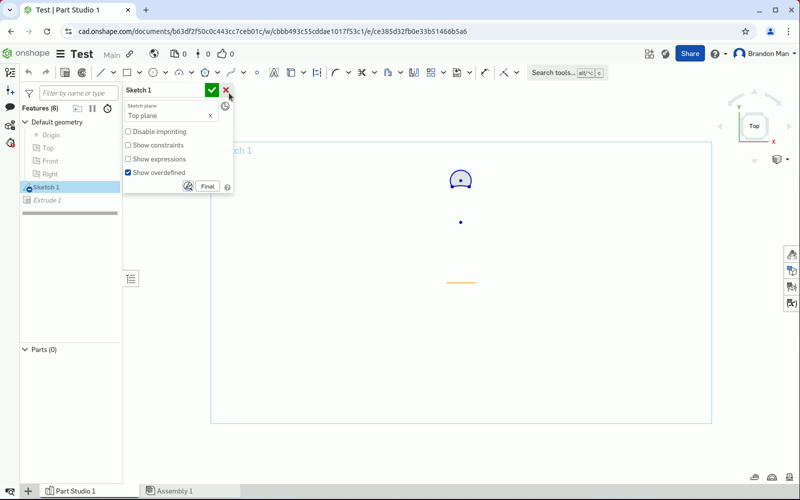
key(shift+s)
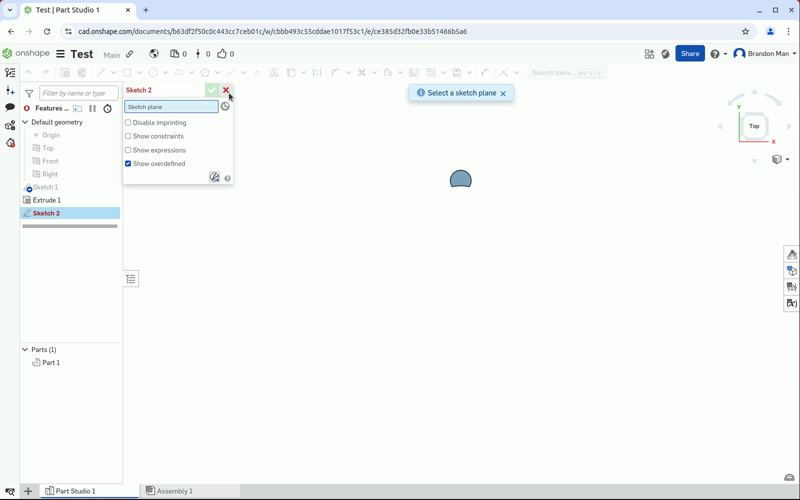
mouse_move(73, 150)
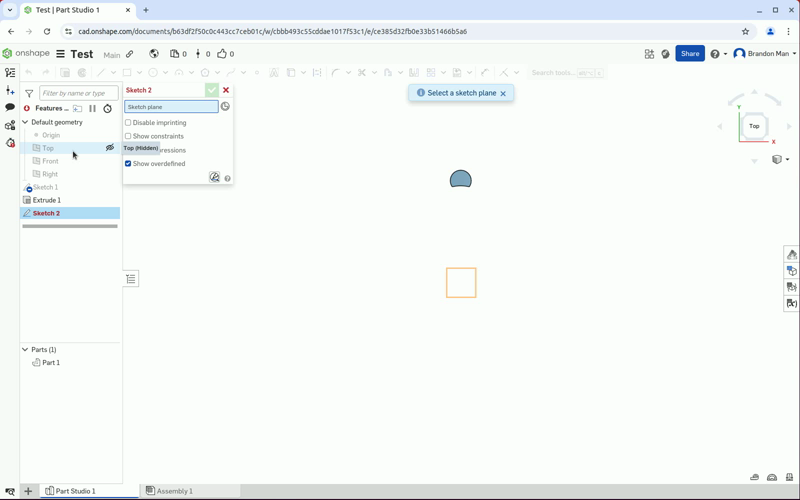
click(73, 150)
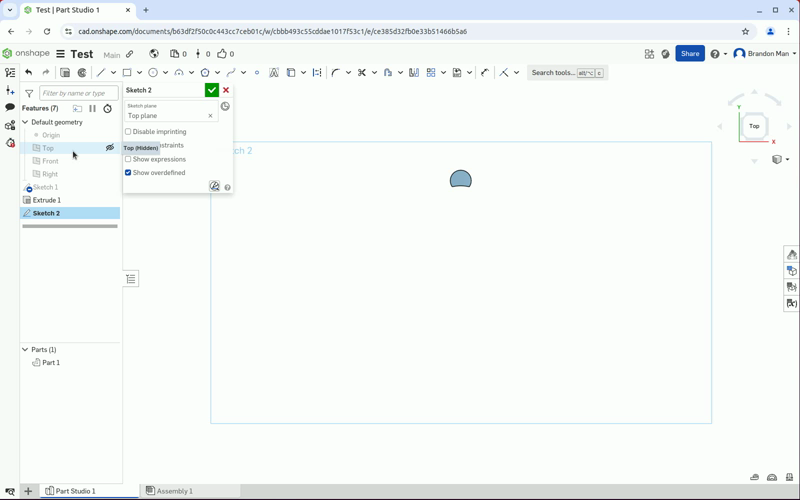
mouse_move(73, 352)
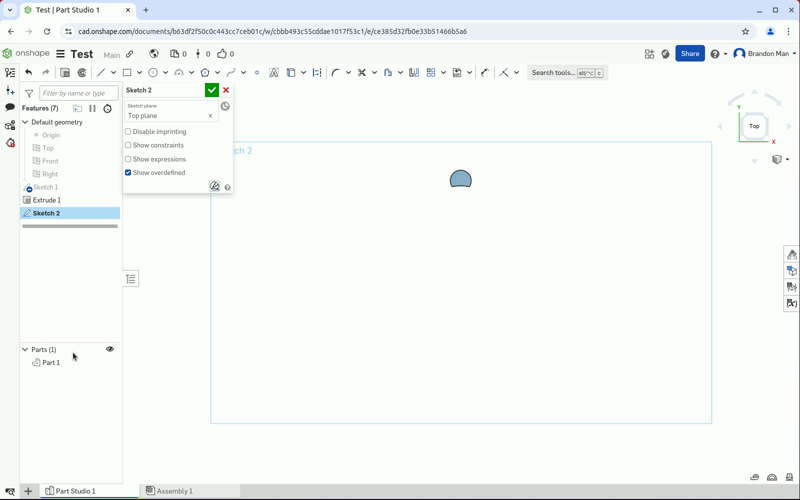
key(y)
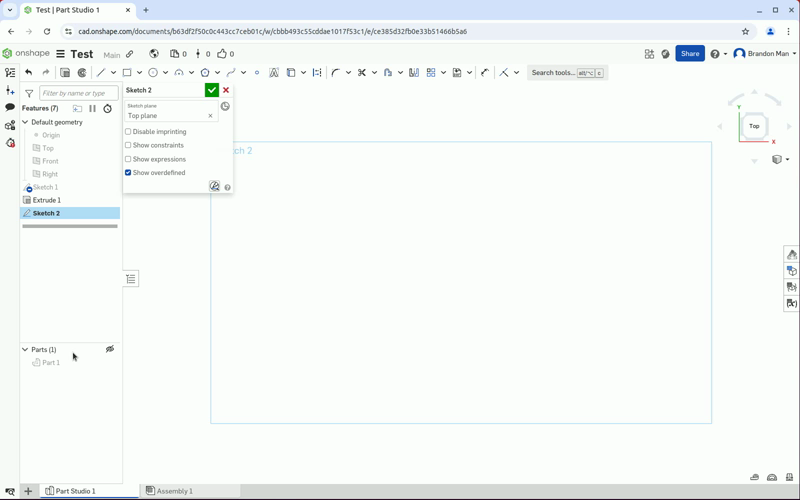
key(c)
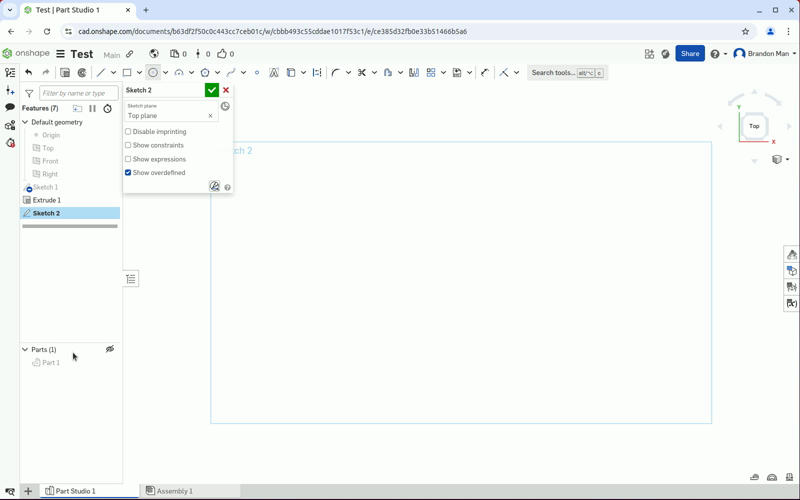
key_down(shift)
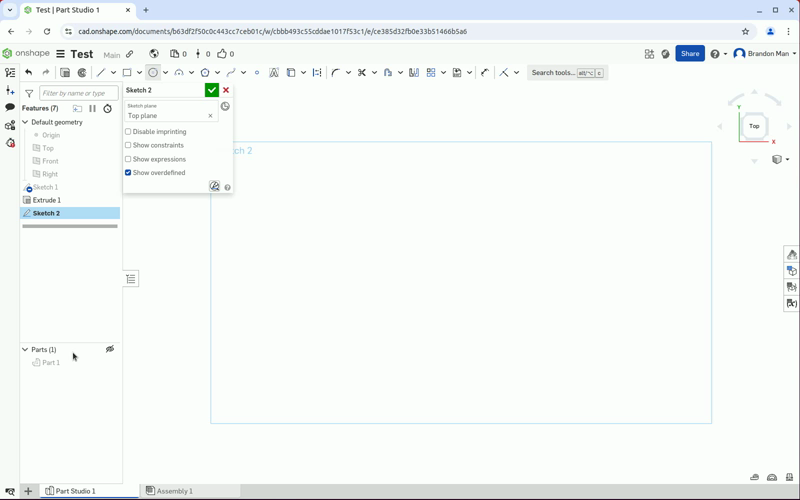
mouse_move(460, 282)
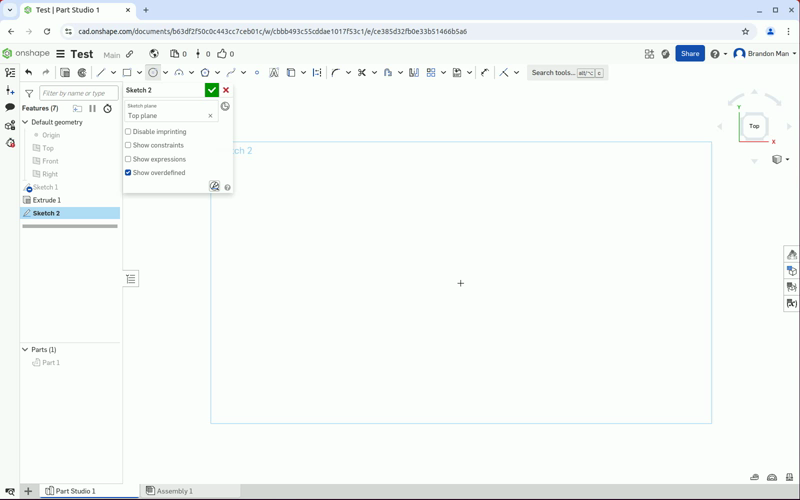
click(460, 282)
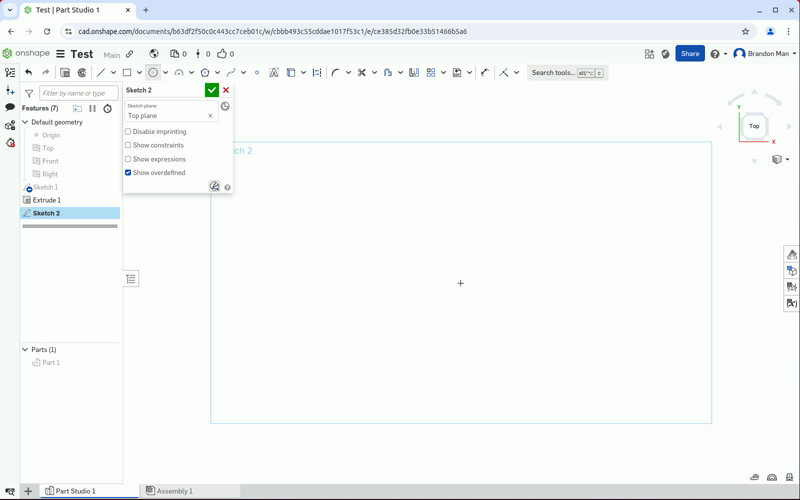
key_up(shift)
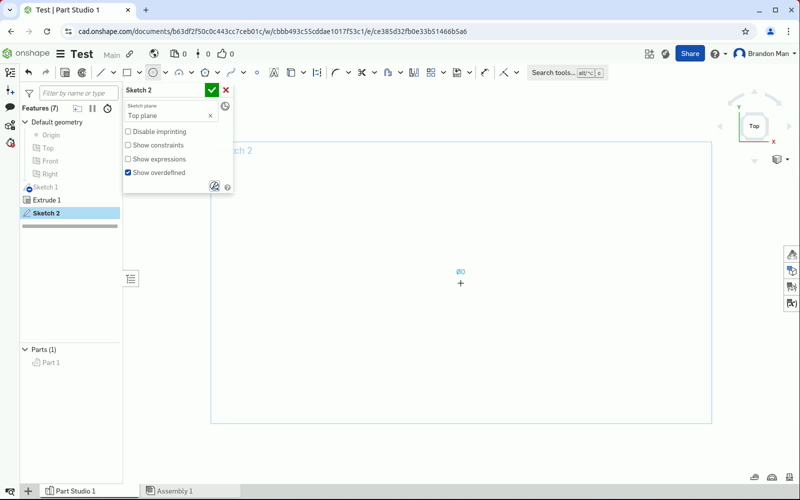
mouse_move(558, 282)
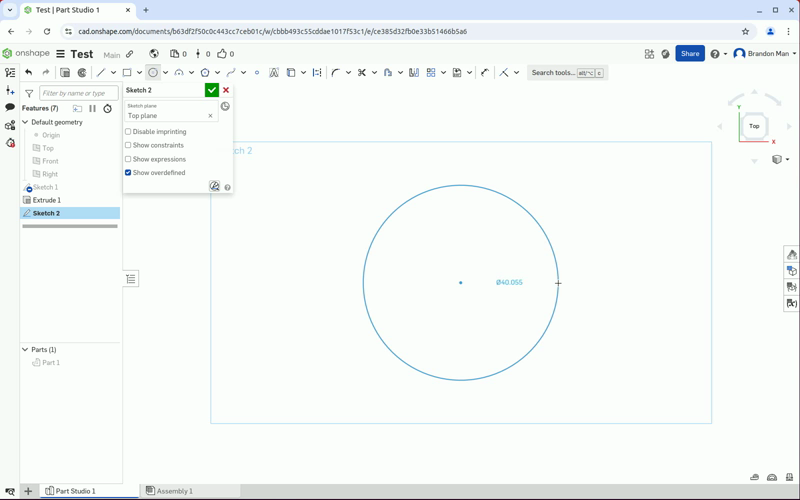
click(558, 282)
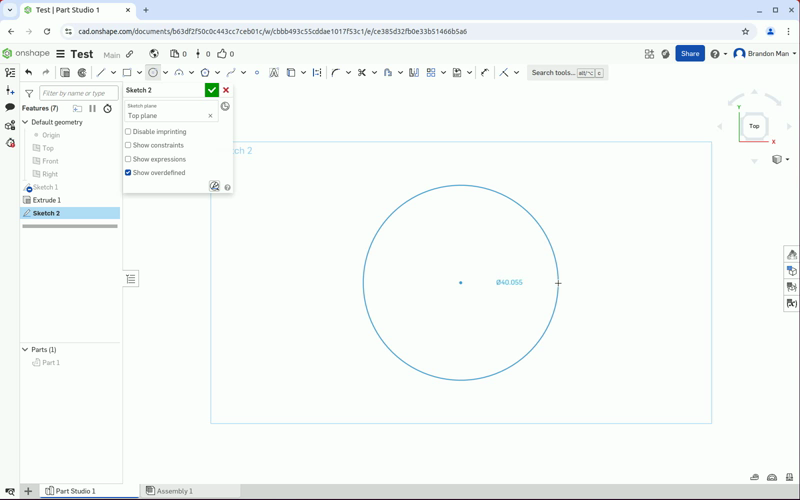
key(esc)
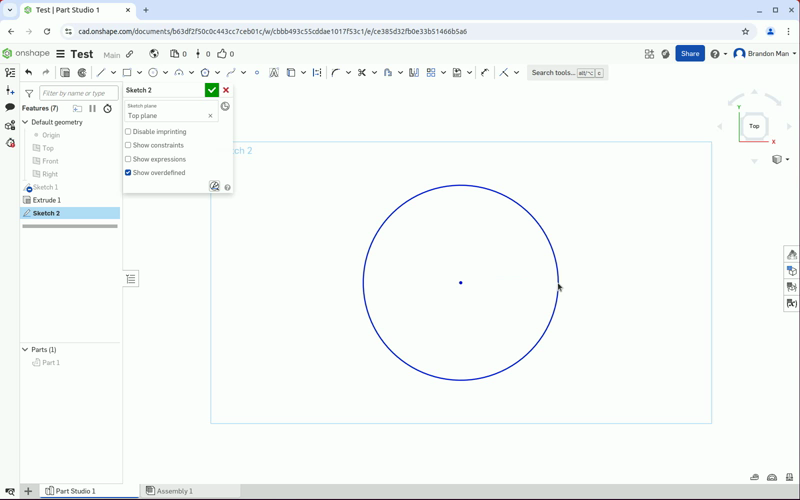
key(c)
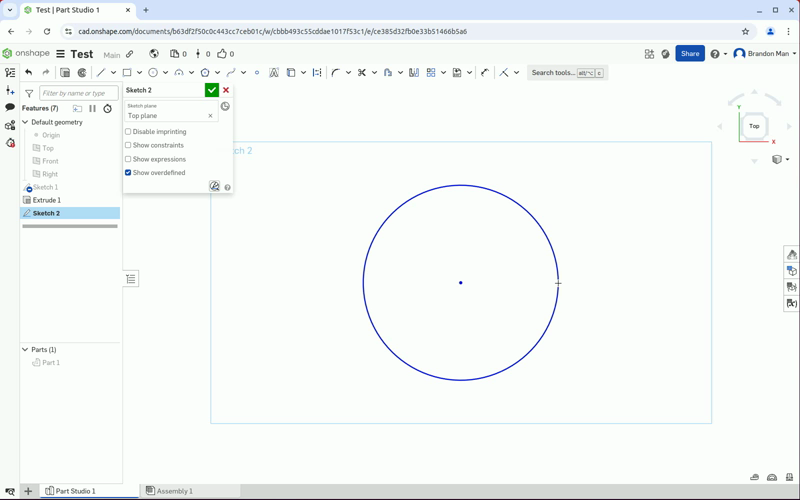
key_down(shift)
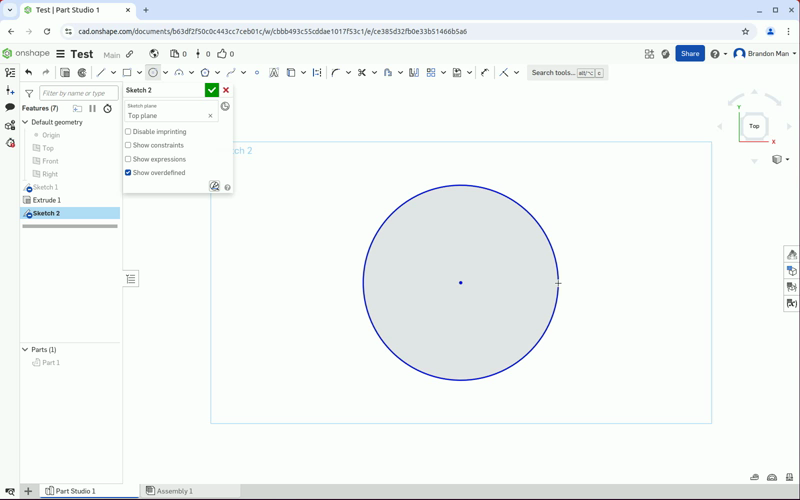
mouse_move(460, 282)
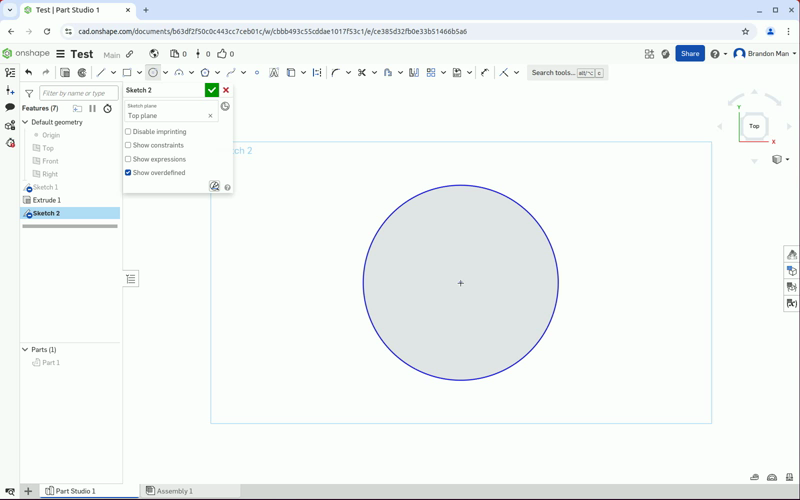
click(460, 282)
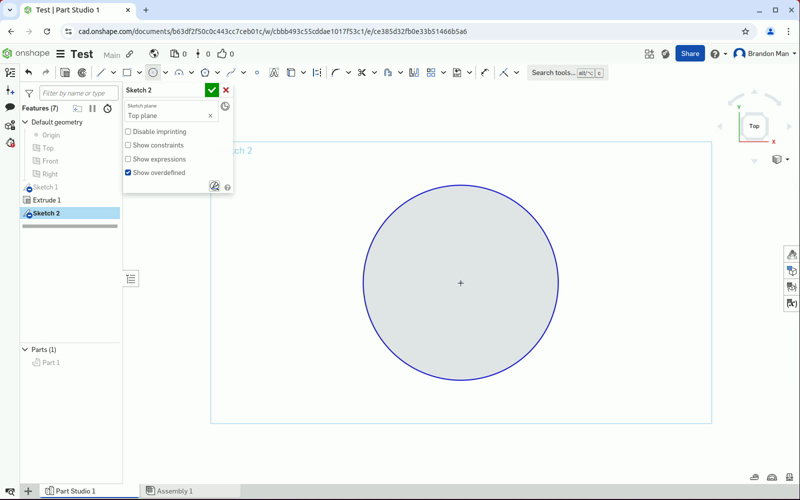
key_up(shift)
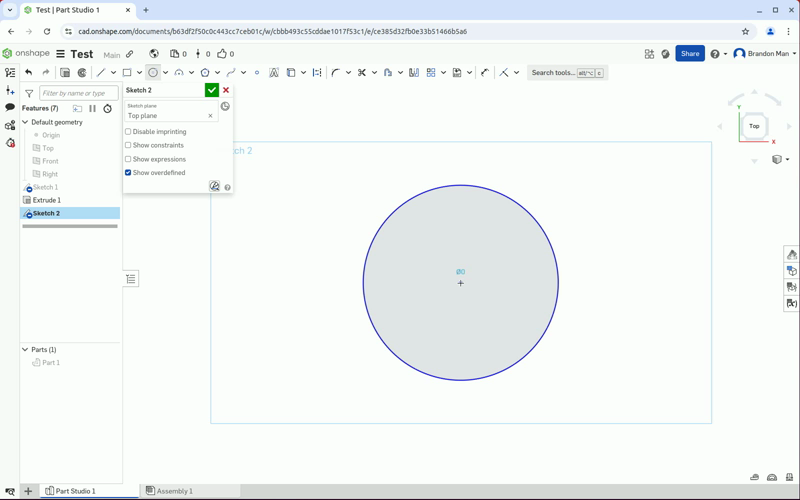
mouse_move(549, 282)
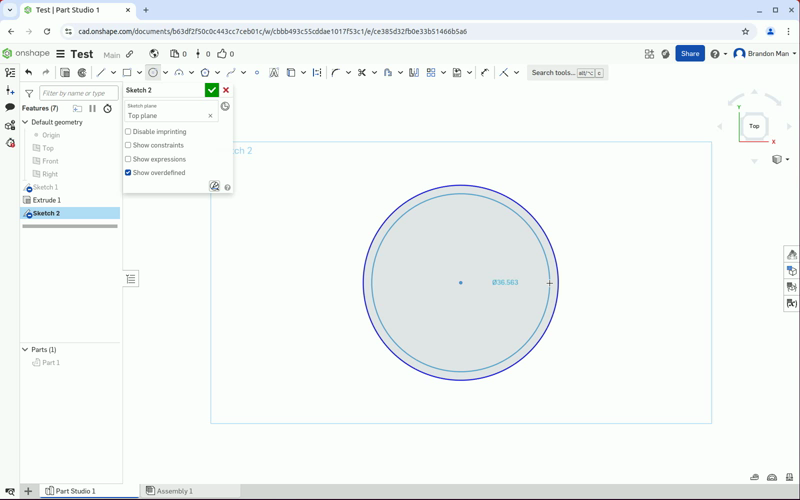
click(549, 282)
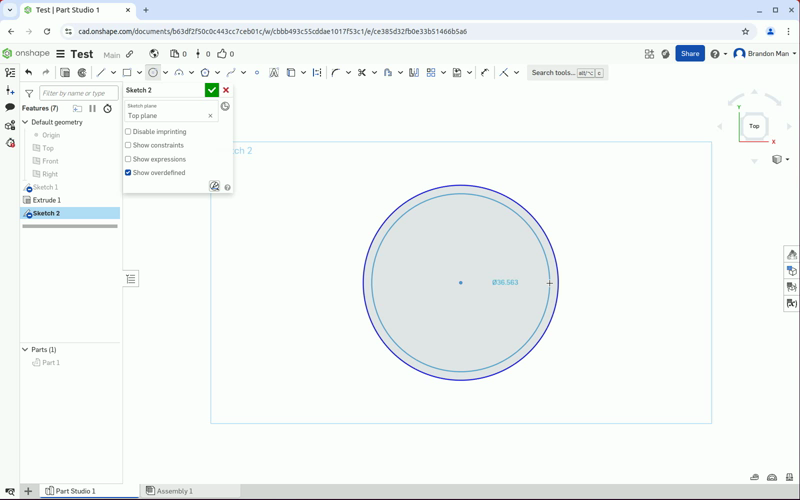
key(esc)
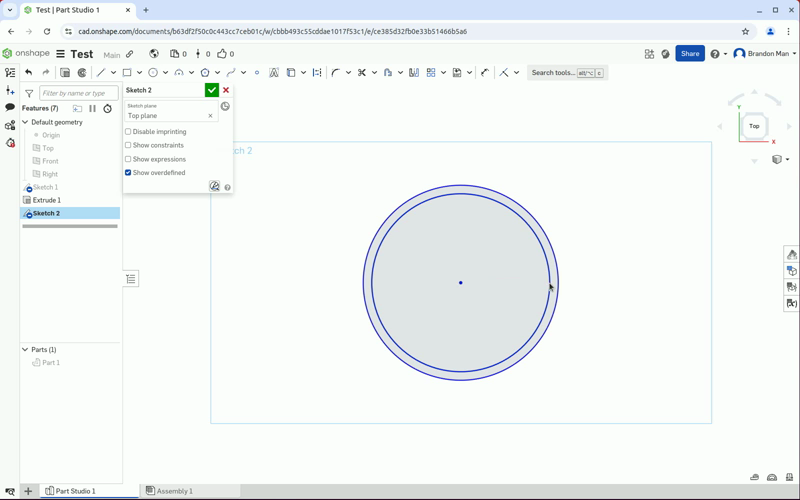
mouse_move(552, 261)
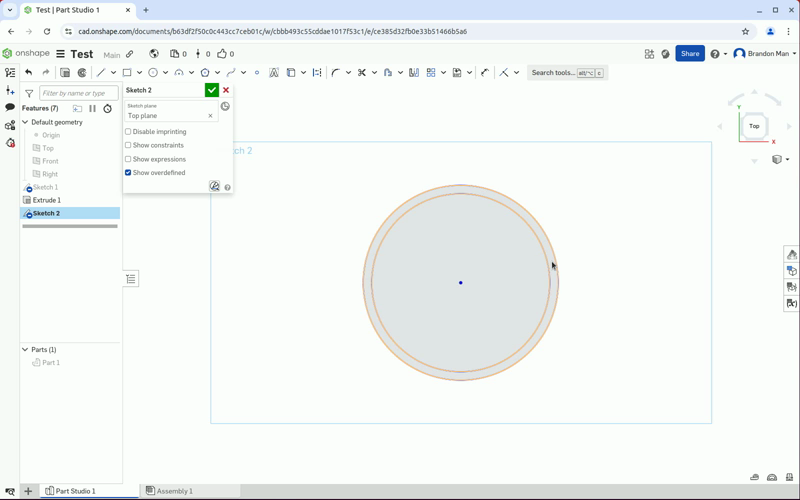
click(552, 261)
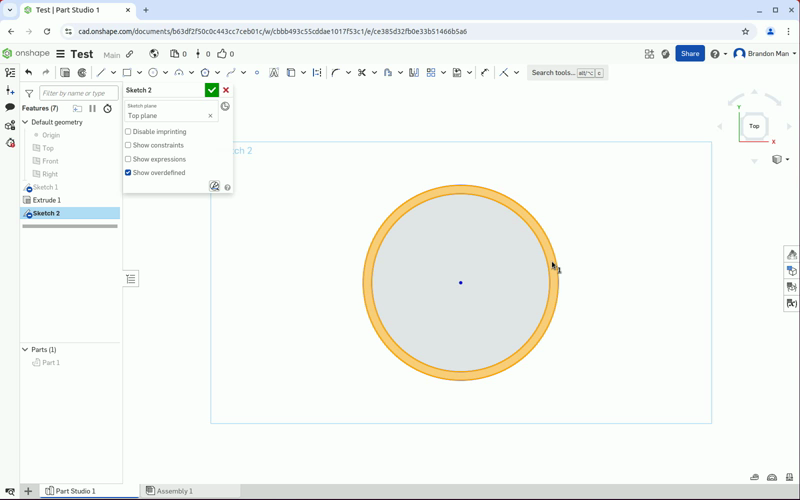
mouse_move(73, 352)
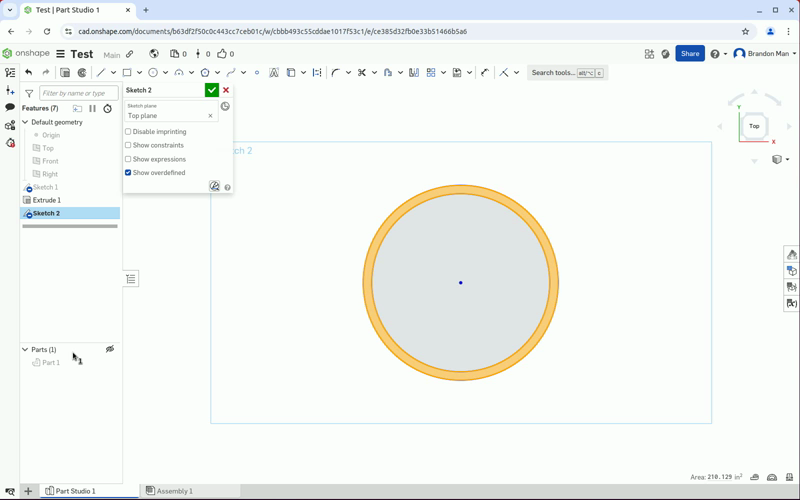
key(shift+y)
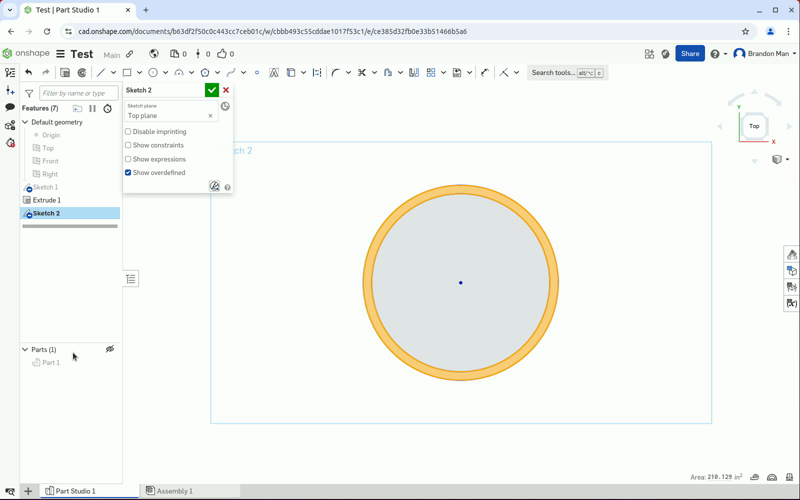
key(shift+e)
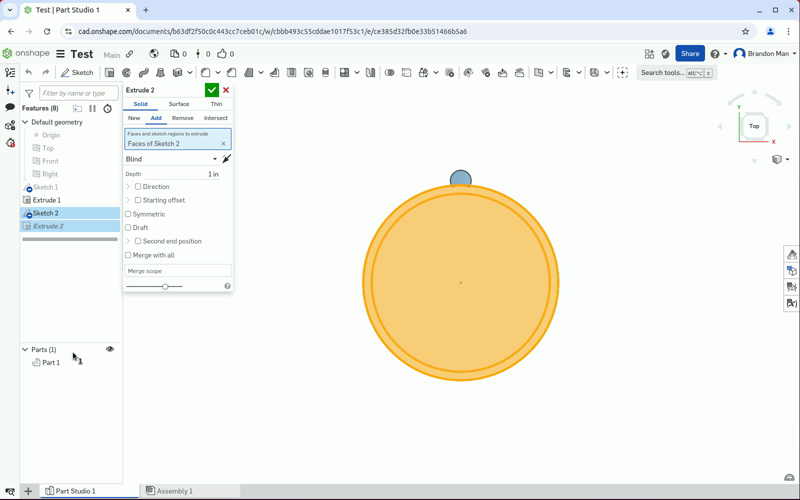
mouse_move(143, 106)
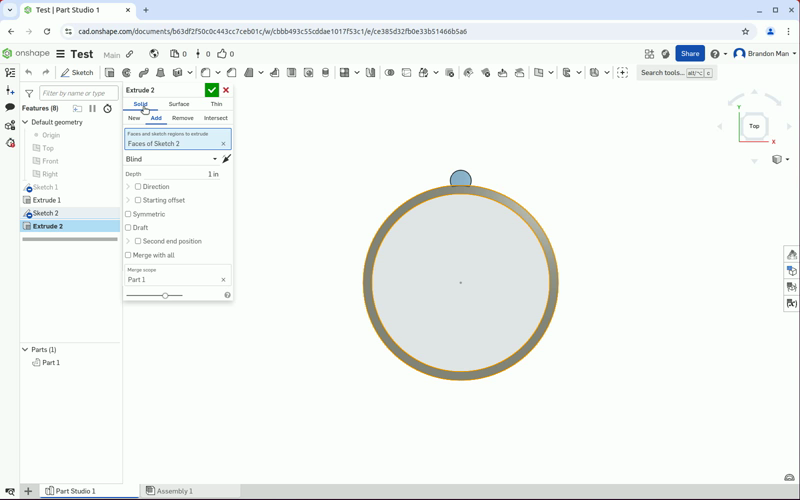
click(143, 106)
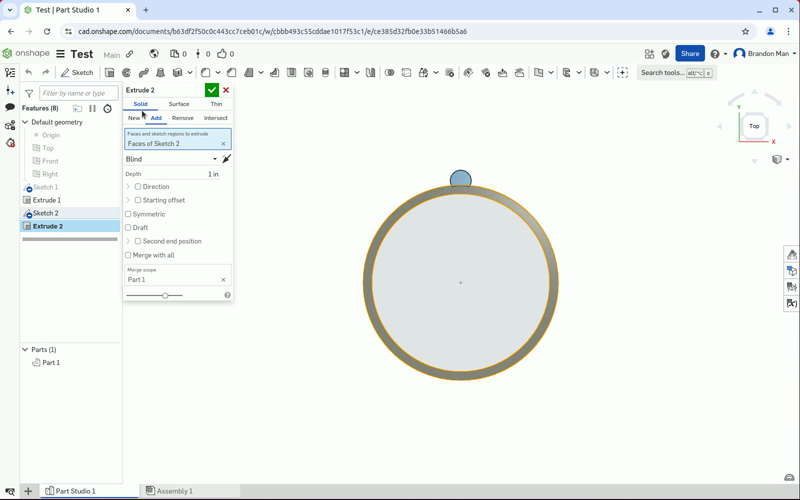
mouse_move(137, 120)
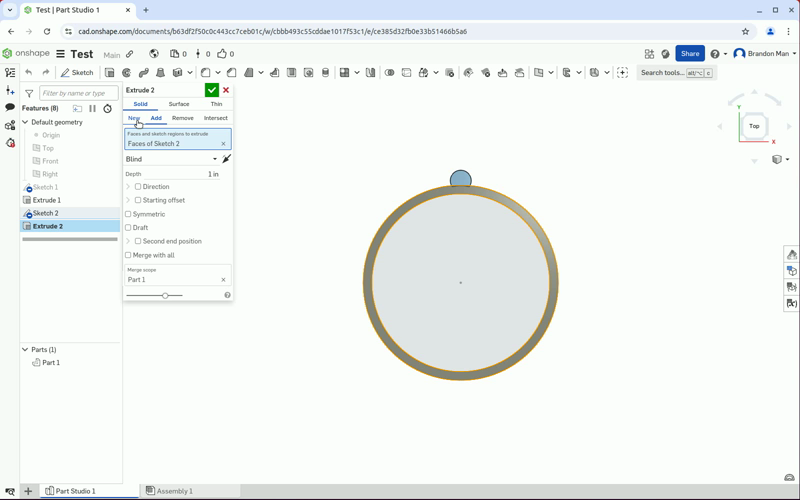
click(137, 120)
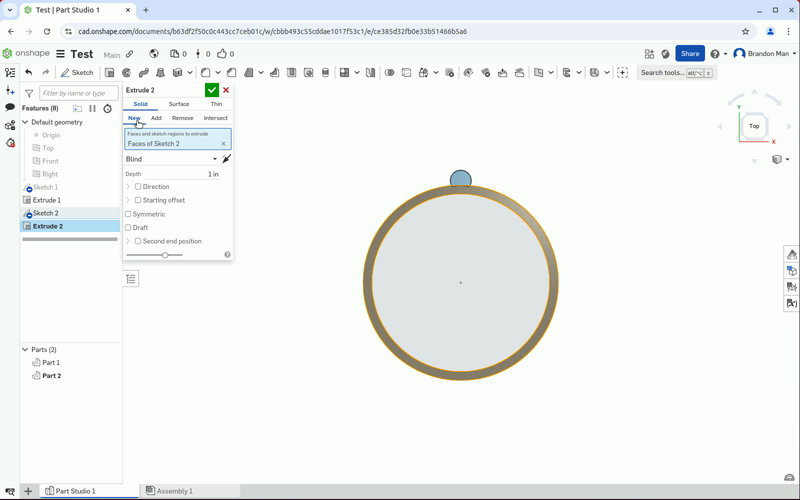
key(tab, 4)
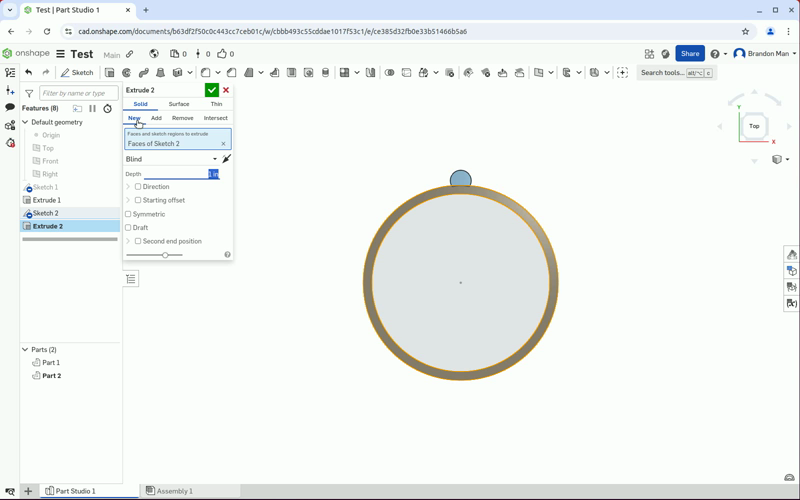
text(4.092)
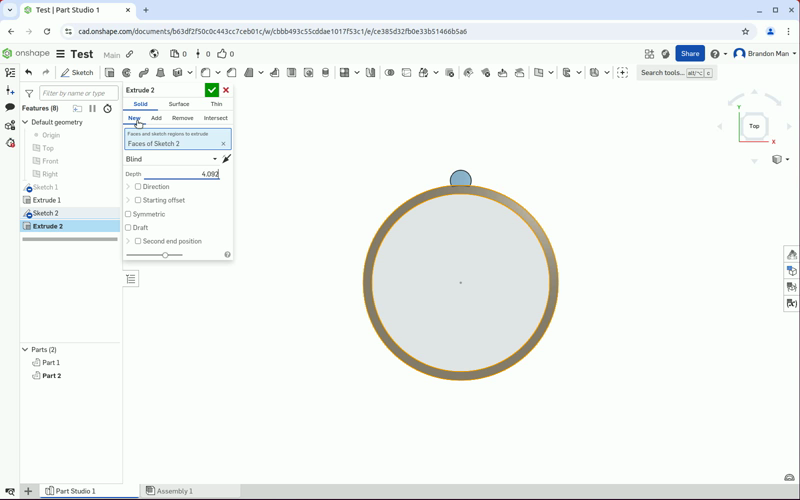
key(enter)
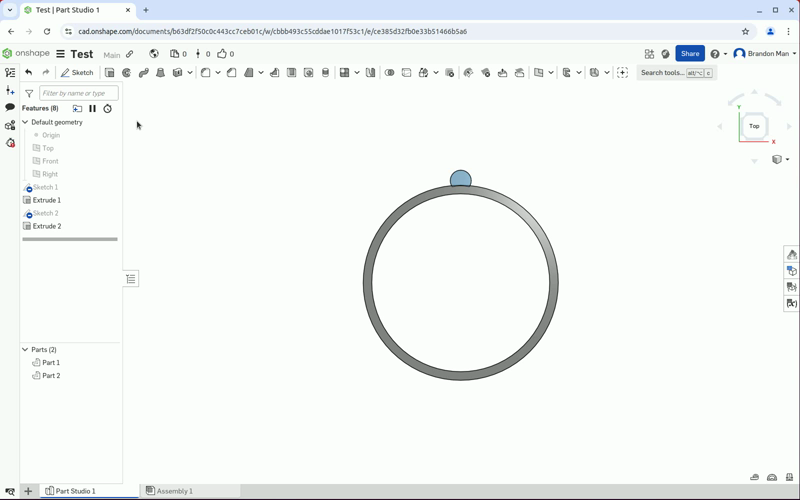
key(shift+h)
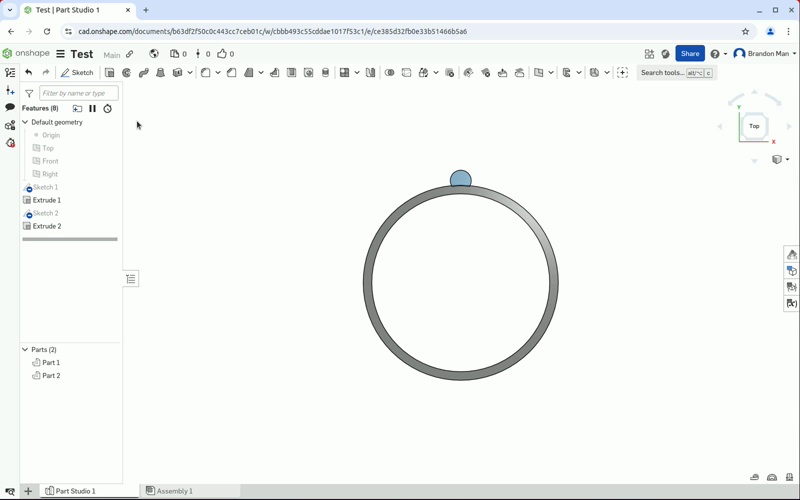
key(shift+h)
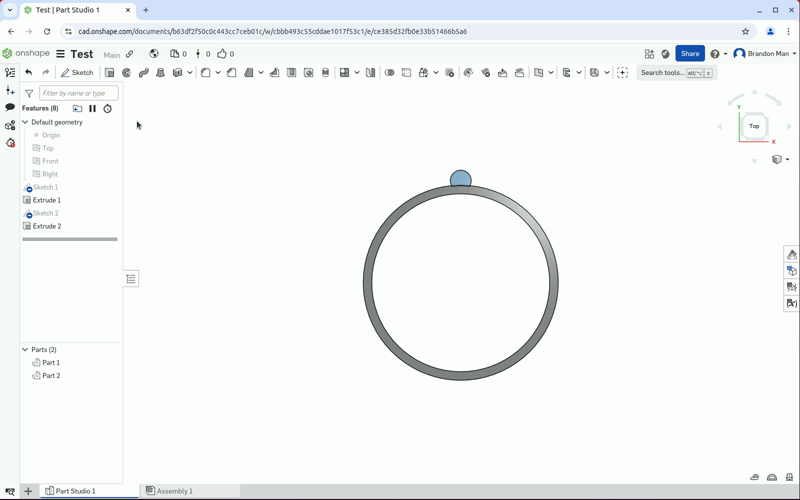
mouse_move(73, 189)
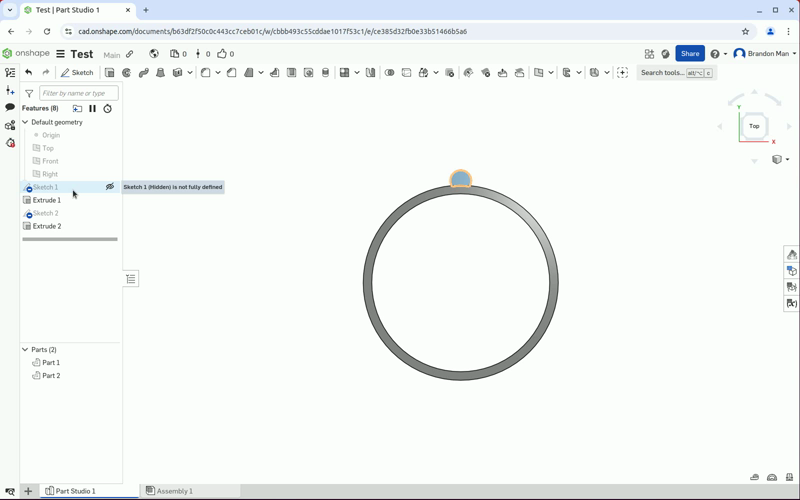
click(73, 189)
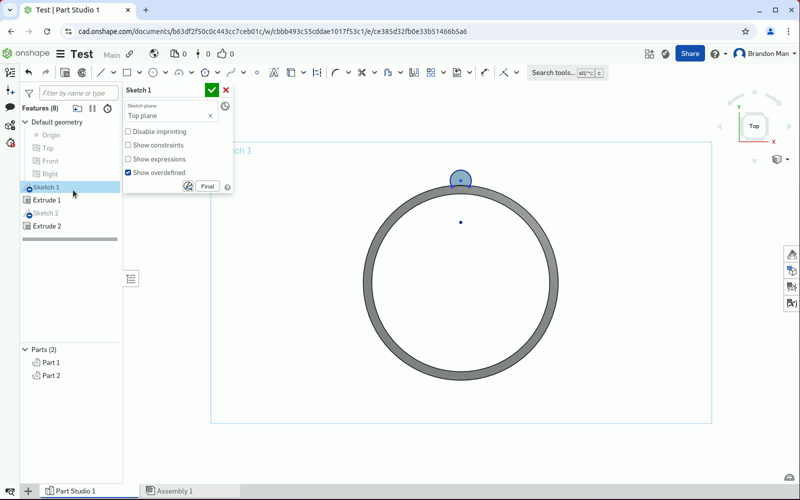
mouse_move(229, 92)
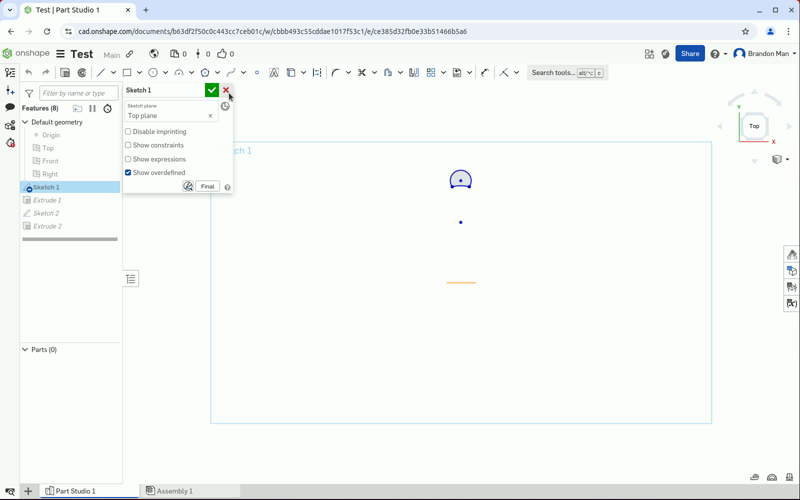
click(229, 92)
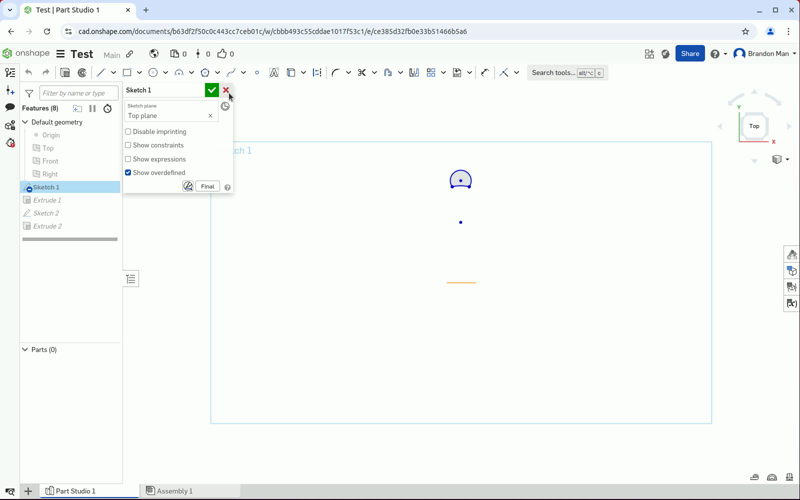
key(shift+s)
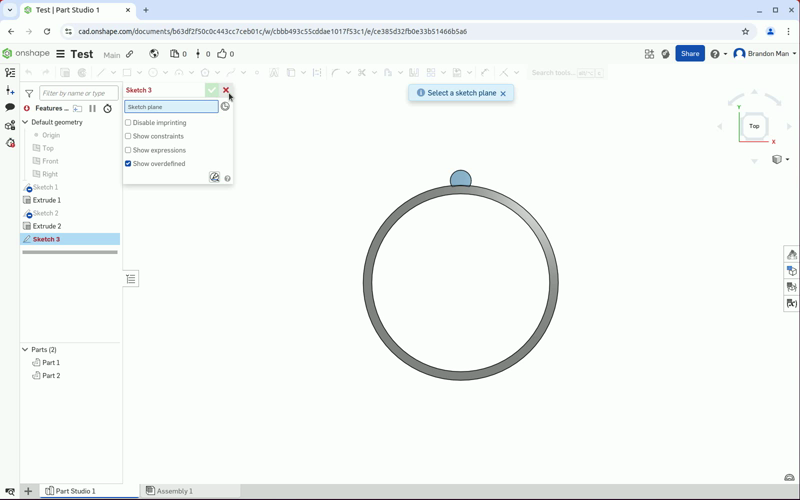
mouse_move(73, 150)
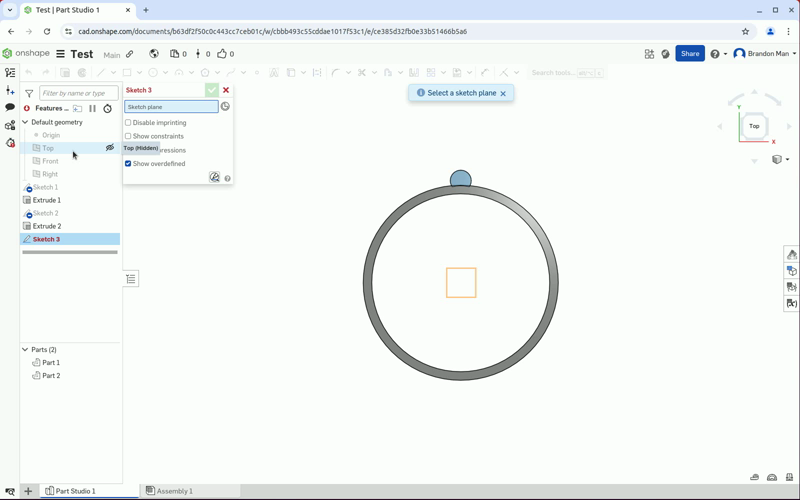
click(73, 150)
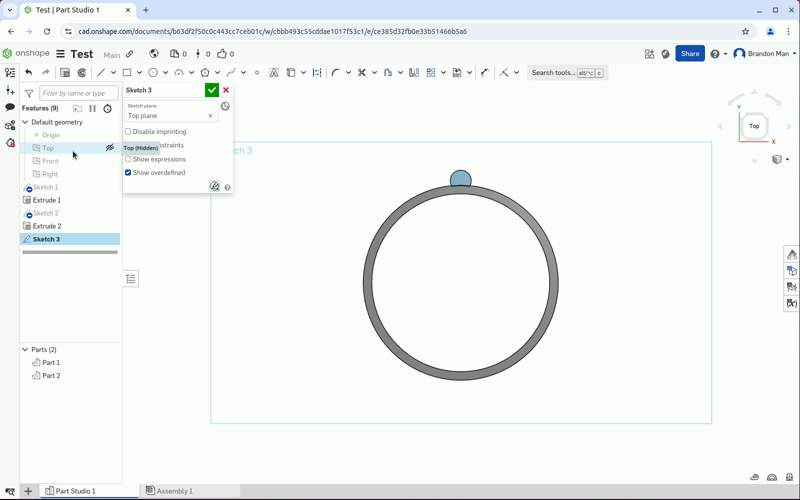
mouse_move(73, 352)
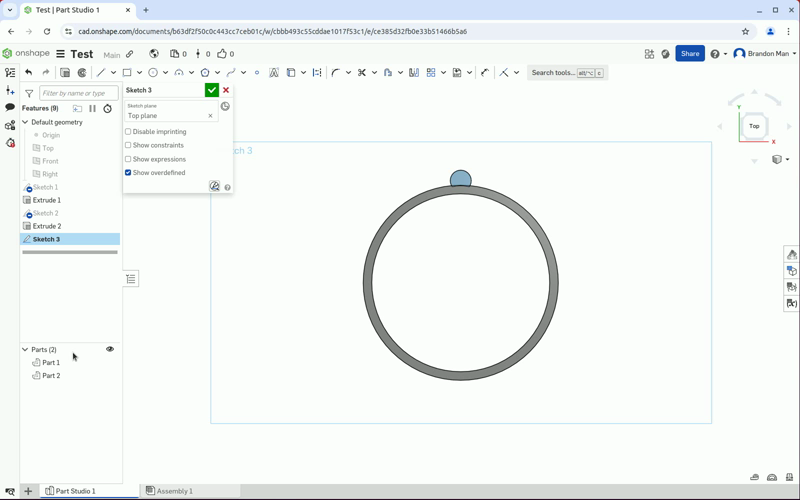
key(y)
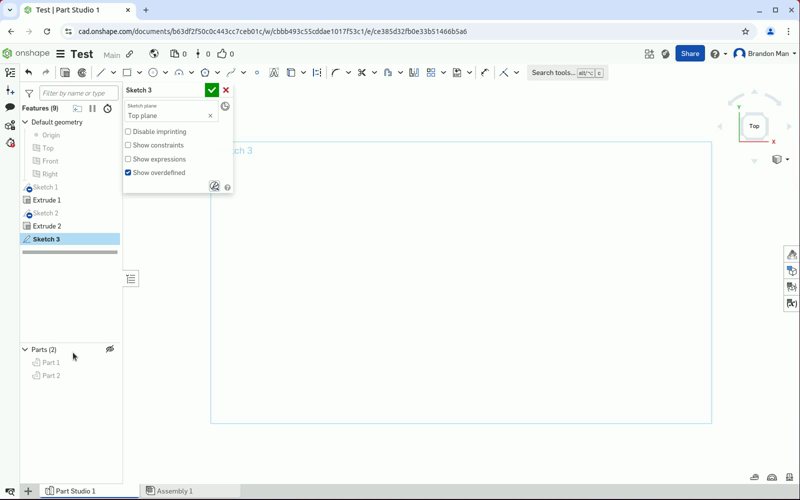
key(c)
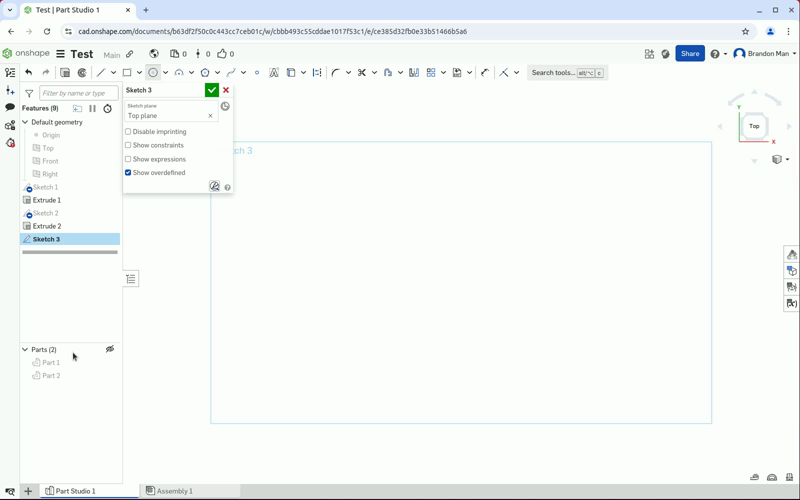
key_down(shift)
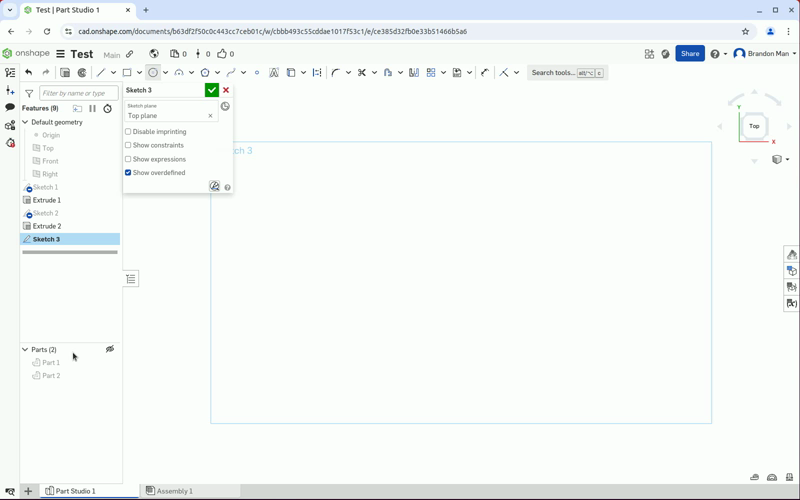
mouse_move(461, 282)
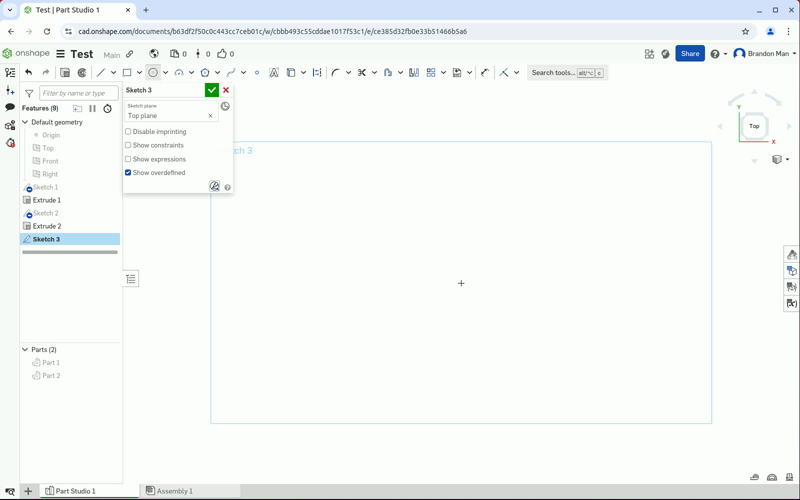
click(461, 282)
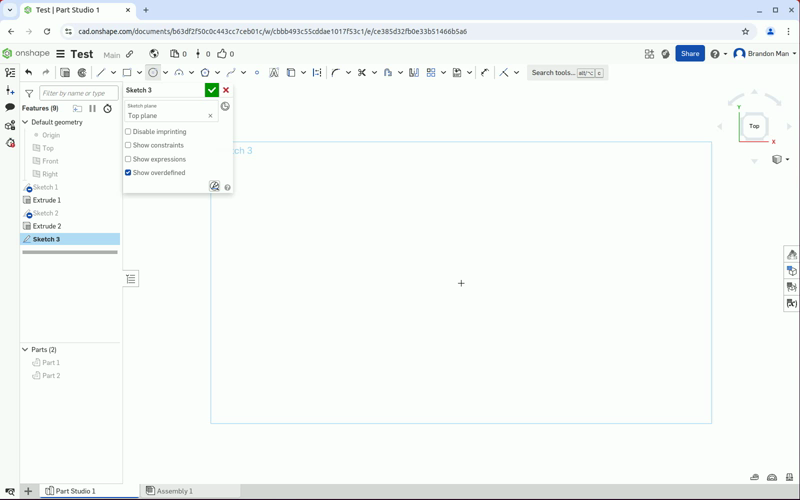
key_up(shift)
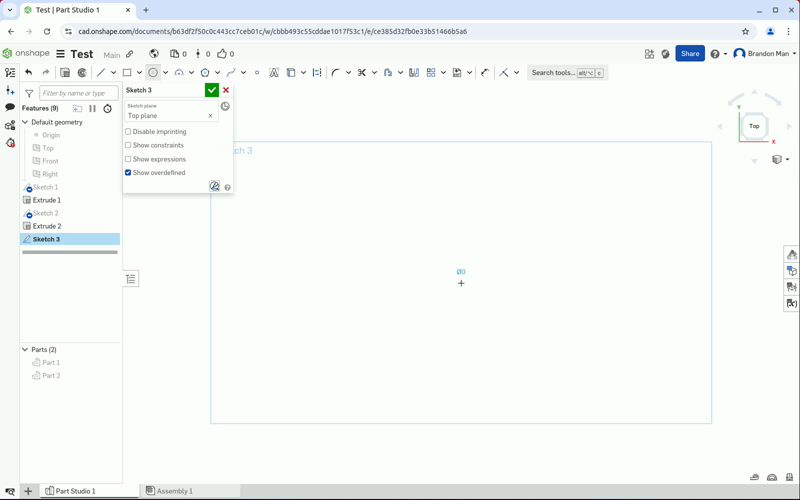
mouse_move(551, 282)
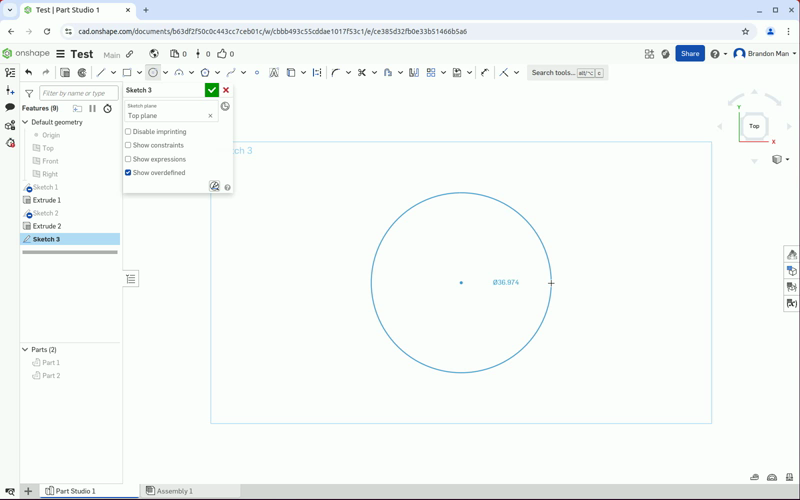
click(551, 282)
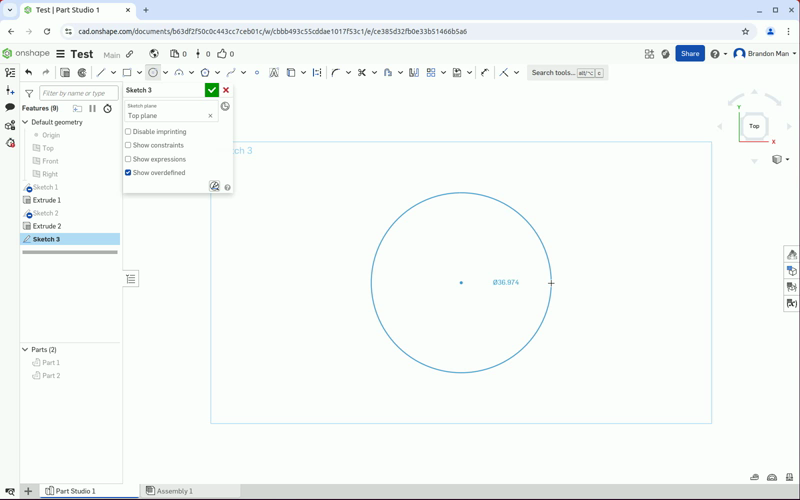
key(esc)
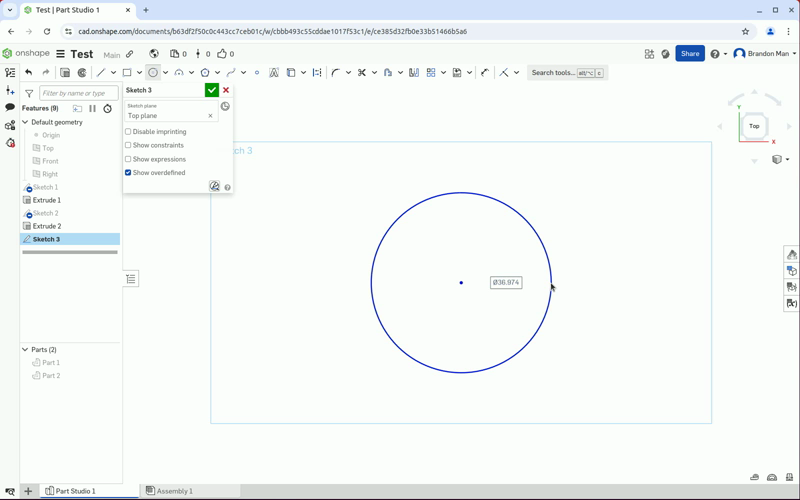
mouse_move(481, 224)
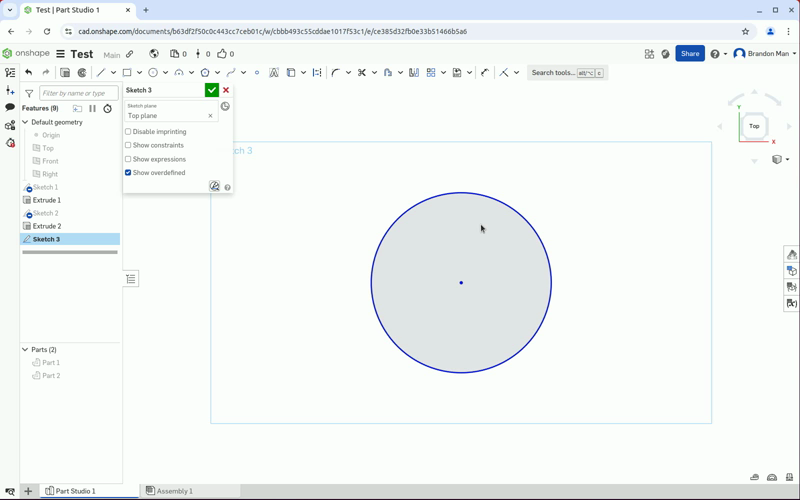
click(481, 224)
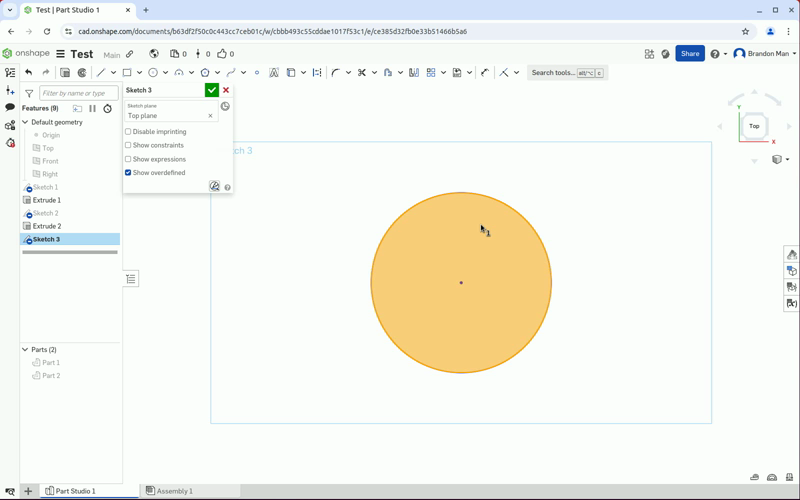
mouse_move(73, 352)
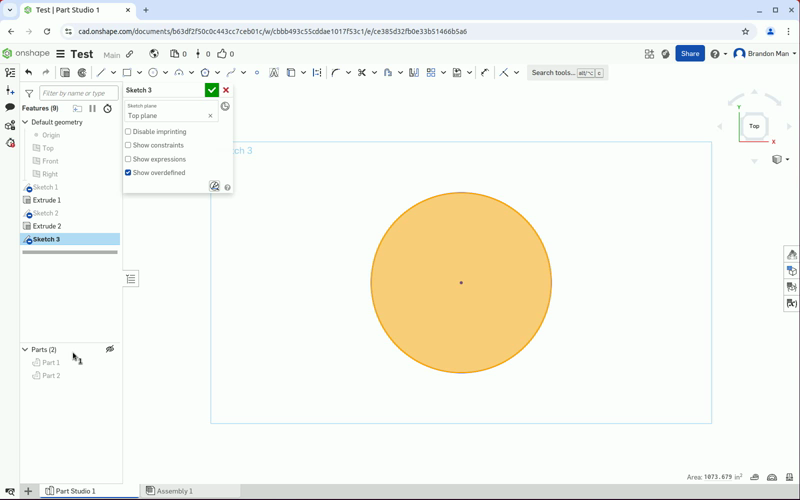
key(shift+y)
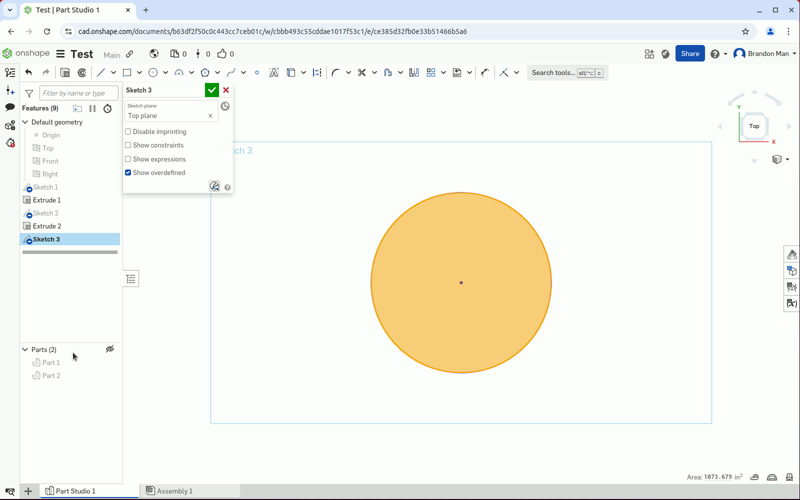
key(shift+e)
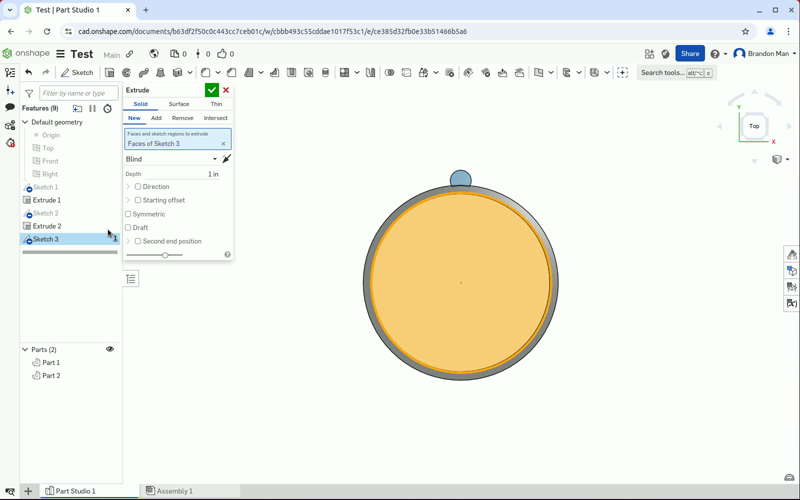
mouse_move(143, 106)
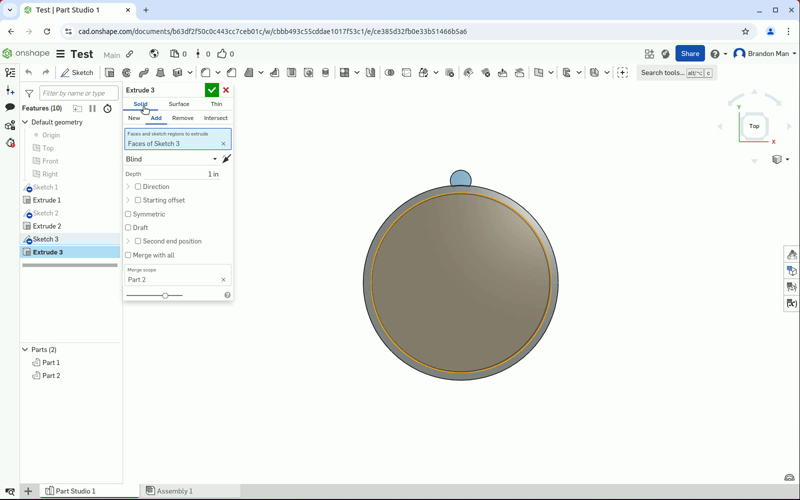
click(143, 106)
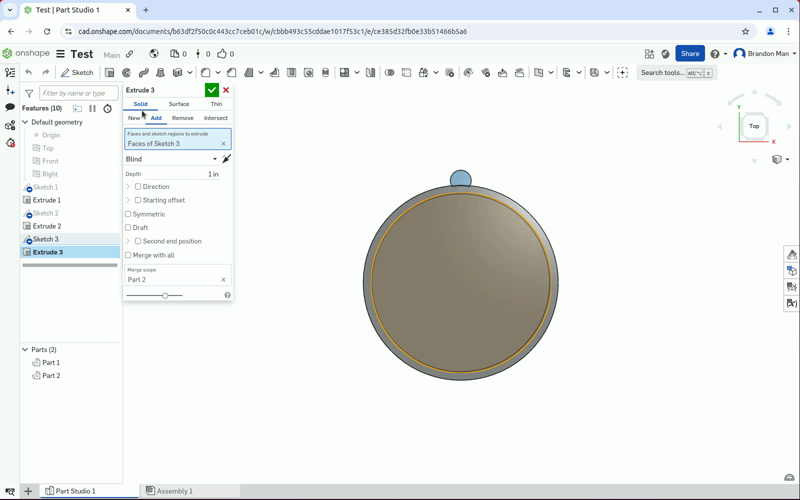
mouse_move(137, 120)
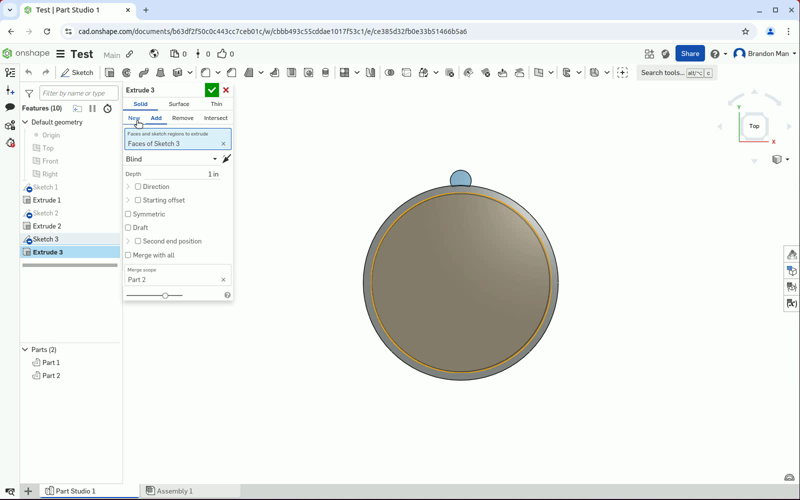
click(137, 120)
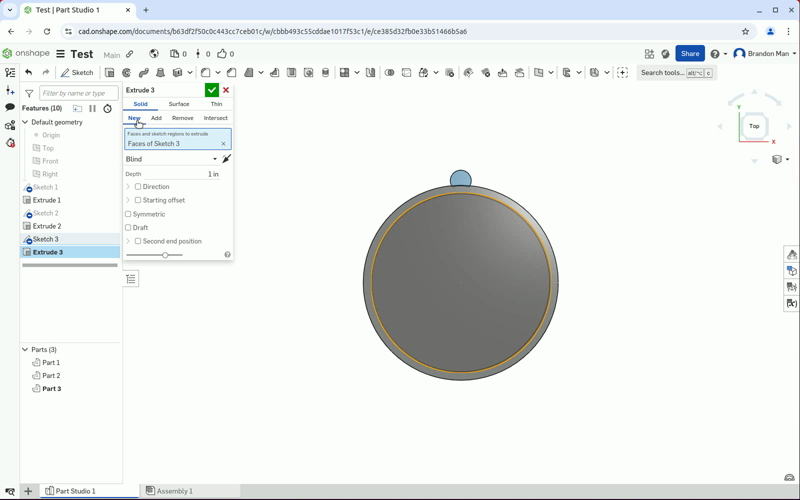
key(tab, 4)
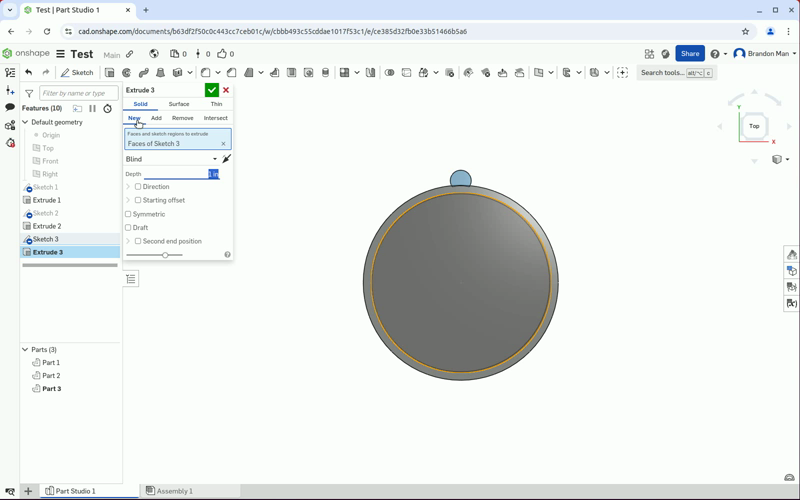
text(2.889)
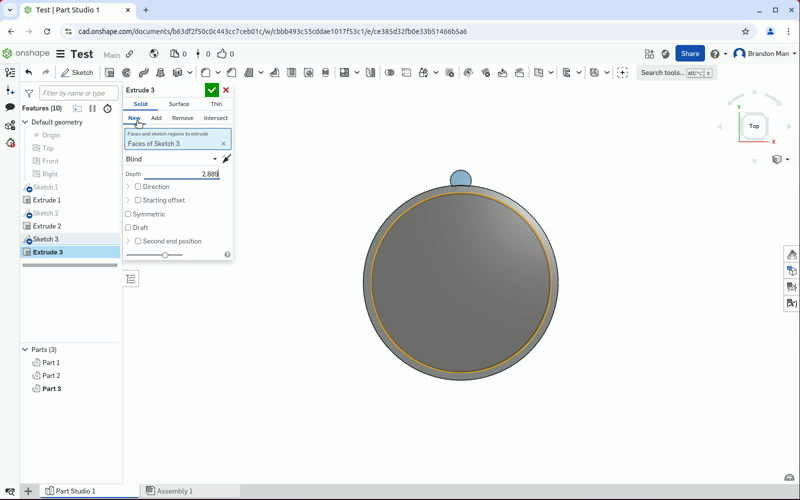
key(enter)
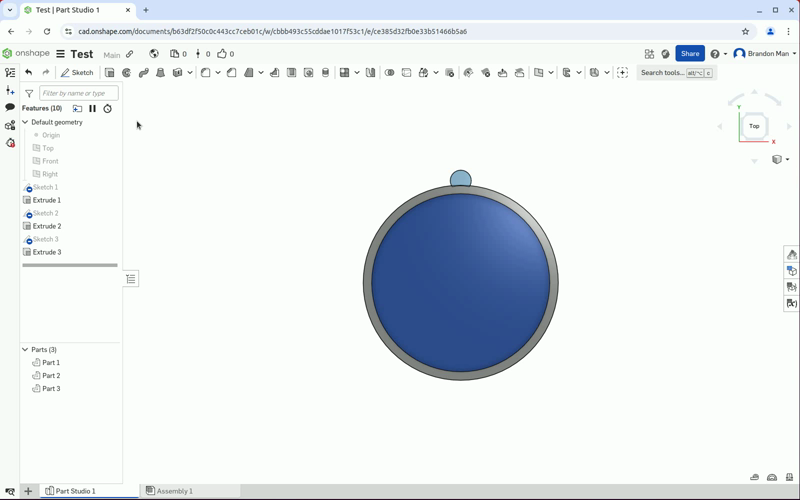
key(shift+h)
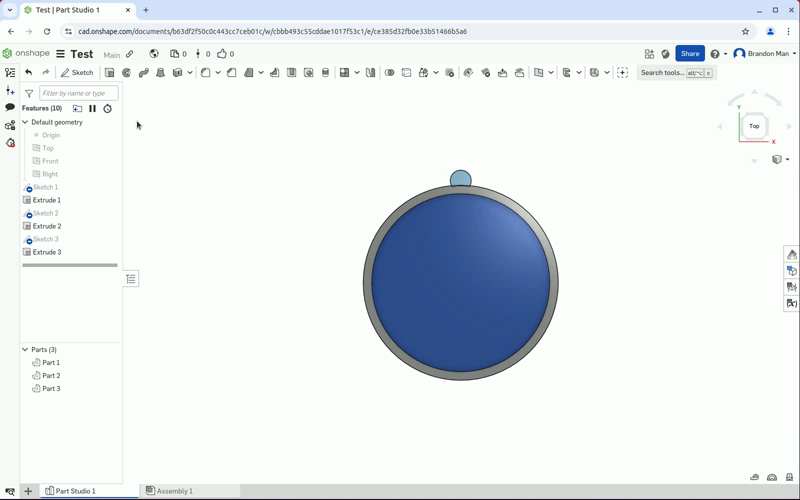
key(shift+h)
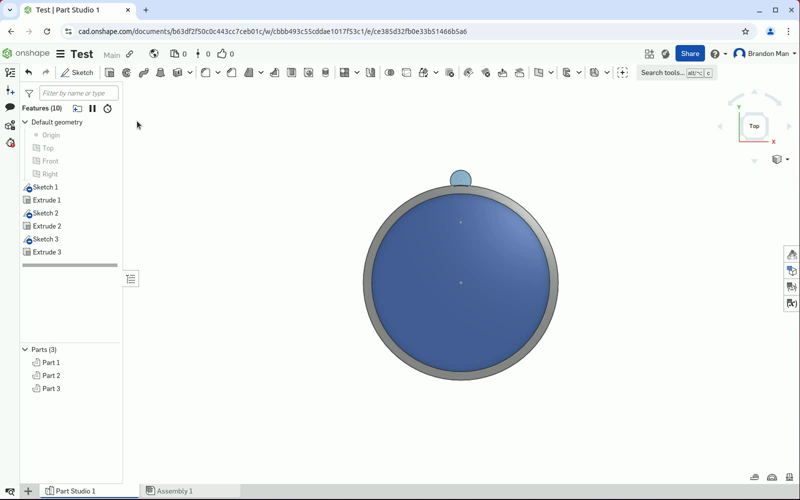
key(shift+7)
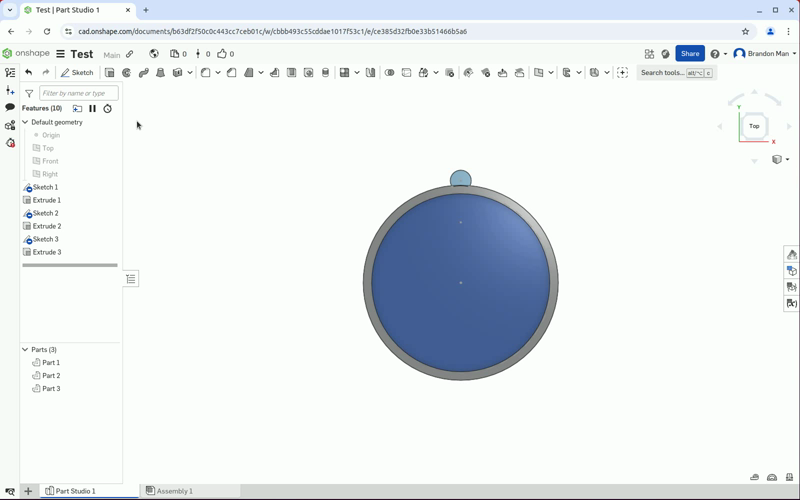
key(up, 3)
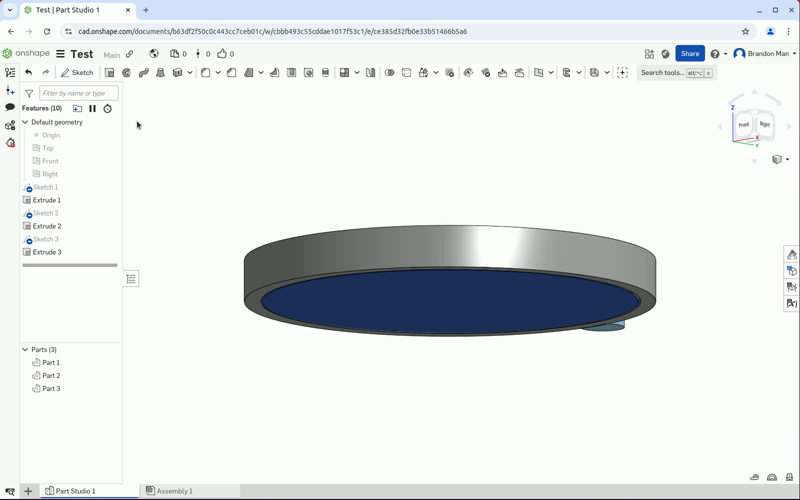
key(left, 3)
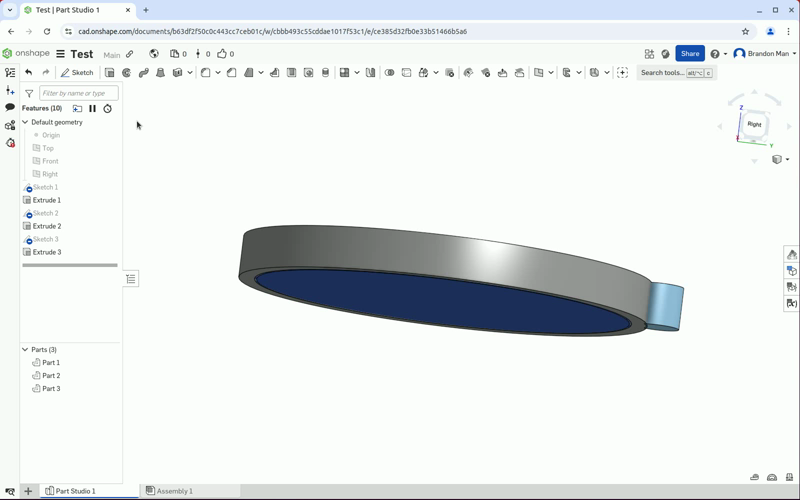
key(right, 3)
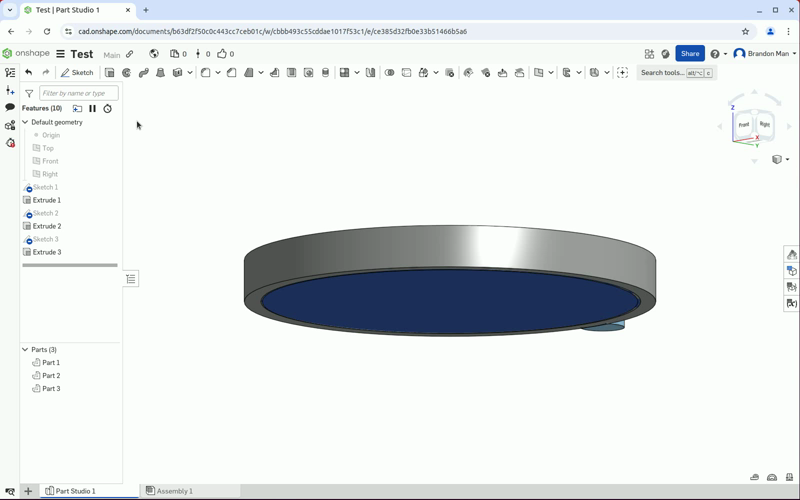
key(down, 3)
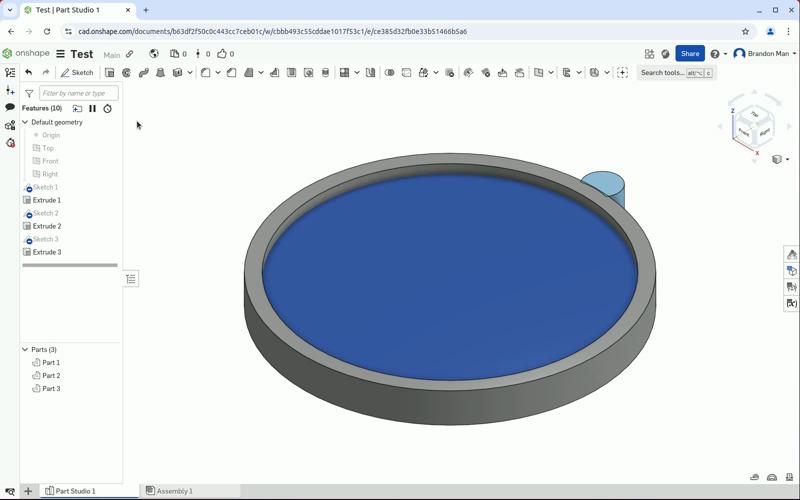
mouse_move(73, 189)
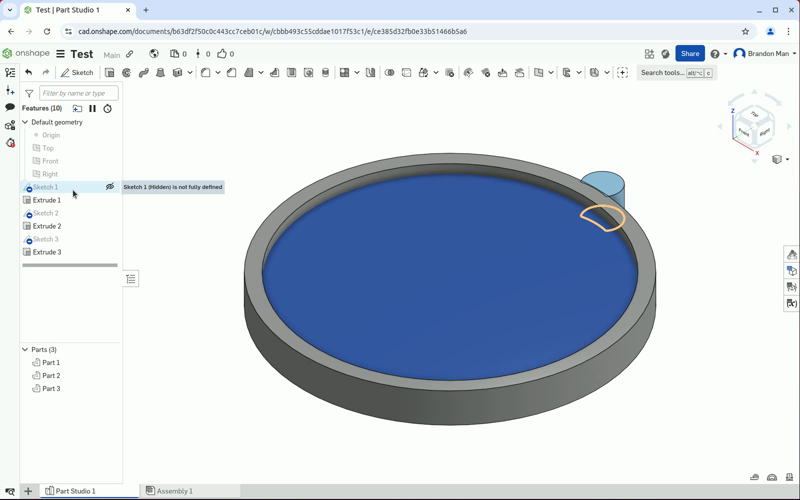
click(73, 189)